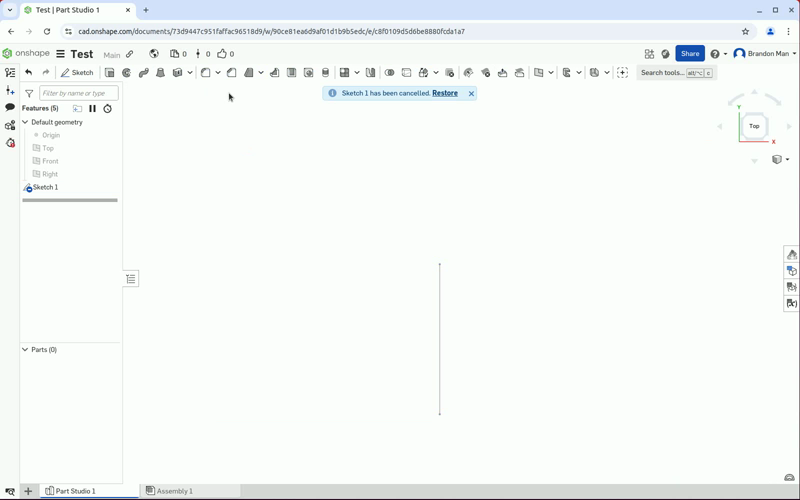
key(shift+h)
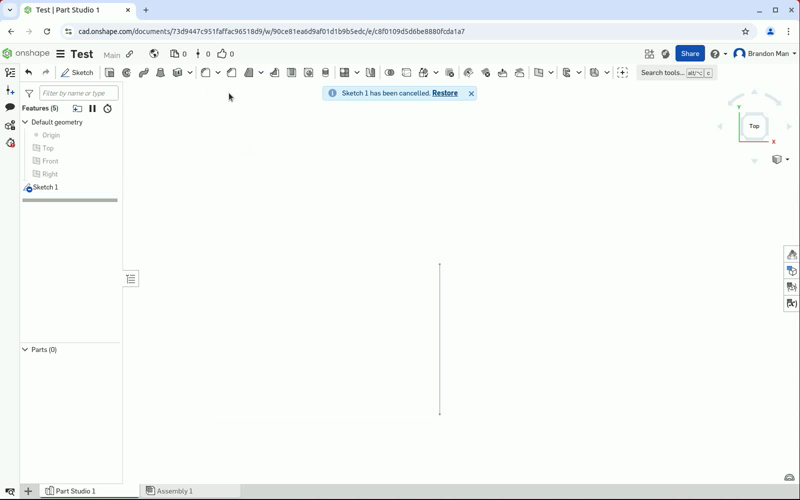
key(shift+s)
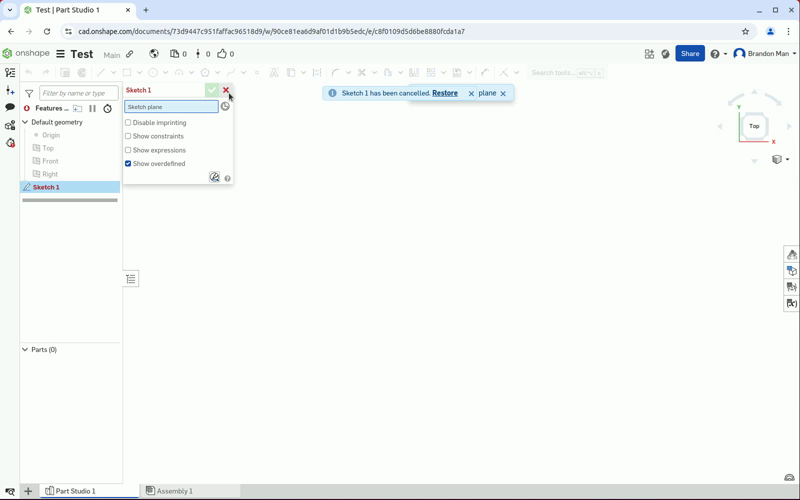
mouse_move(73, 150)
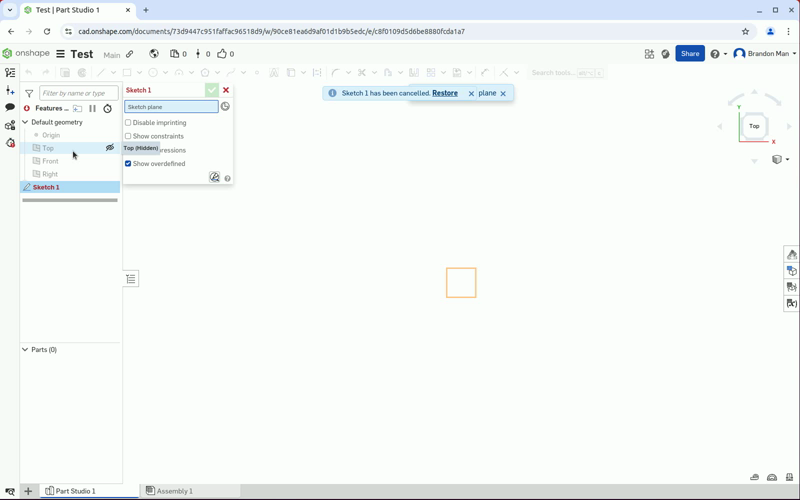
click(73, 150)
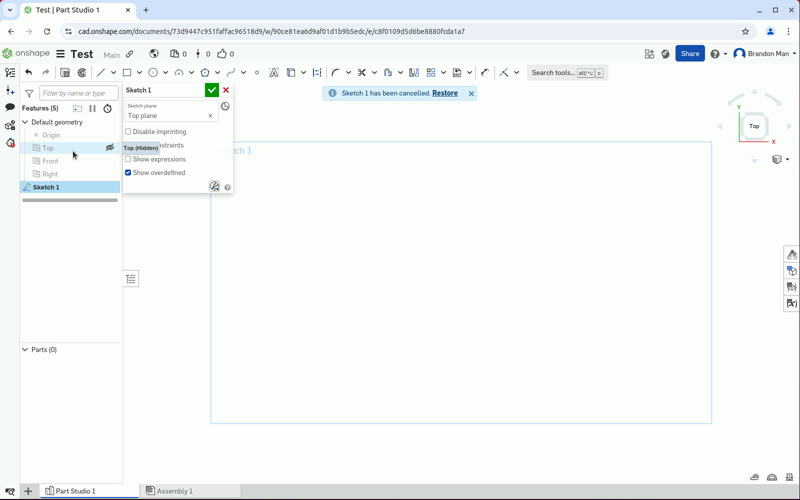
mouse_move(73, 352)
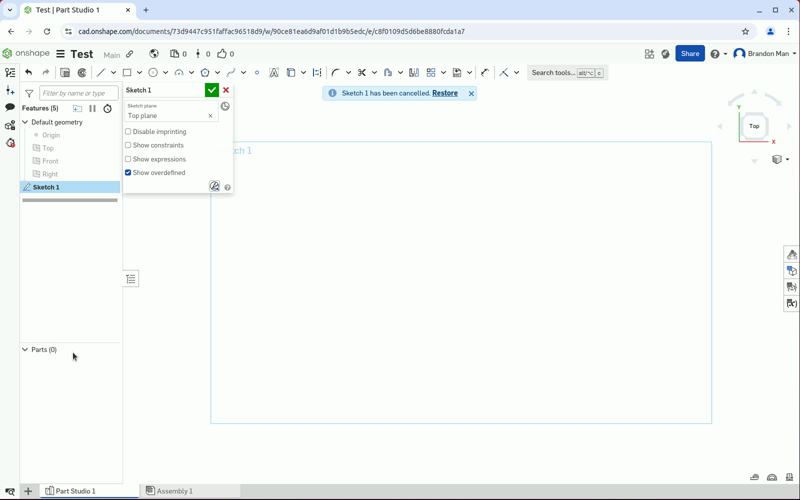
key(y)
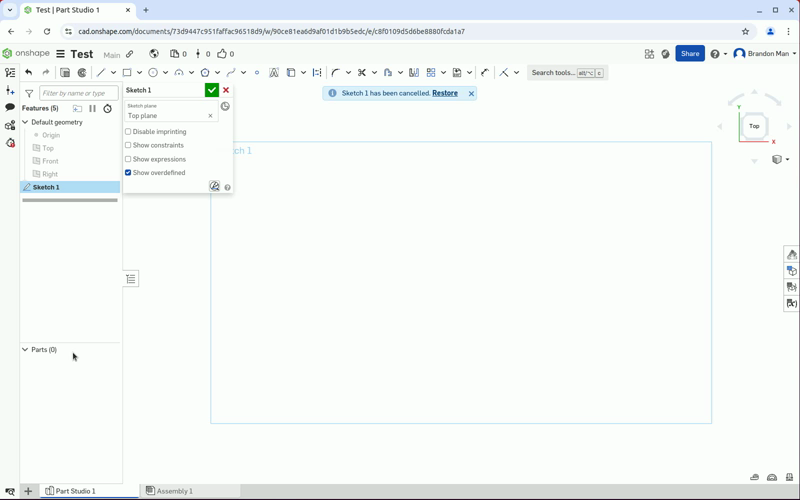
key(l)
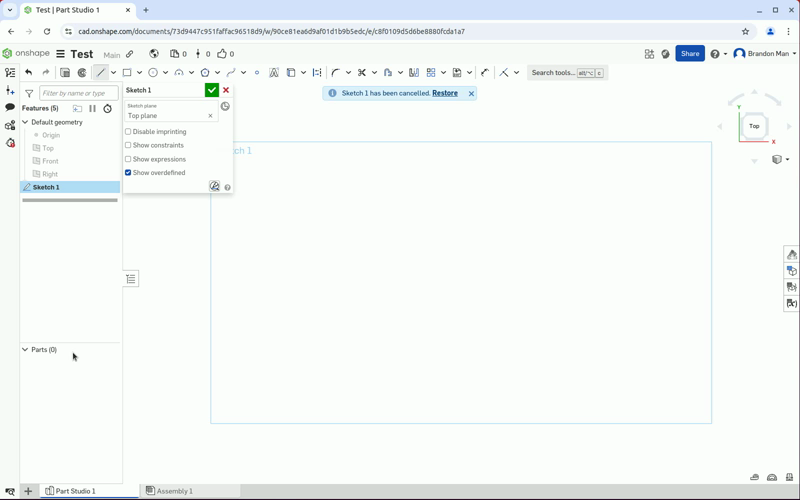
key_down(shift)
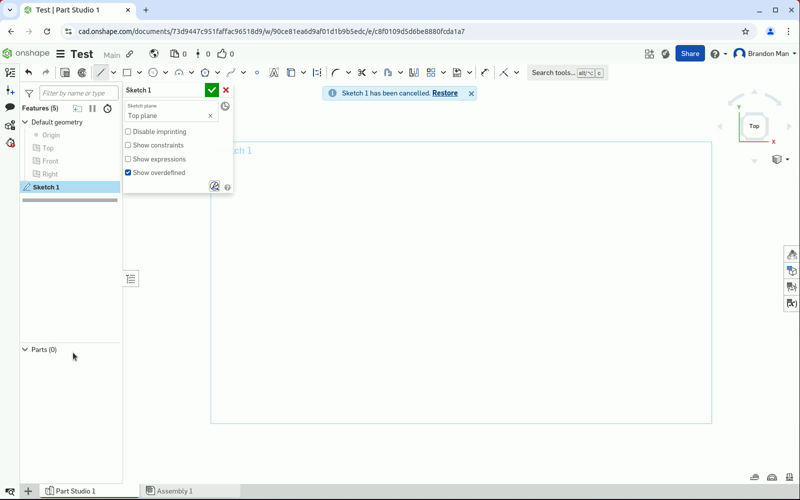
mouse_move(432, 254)
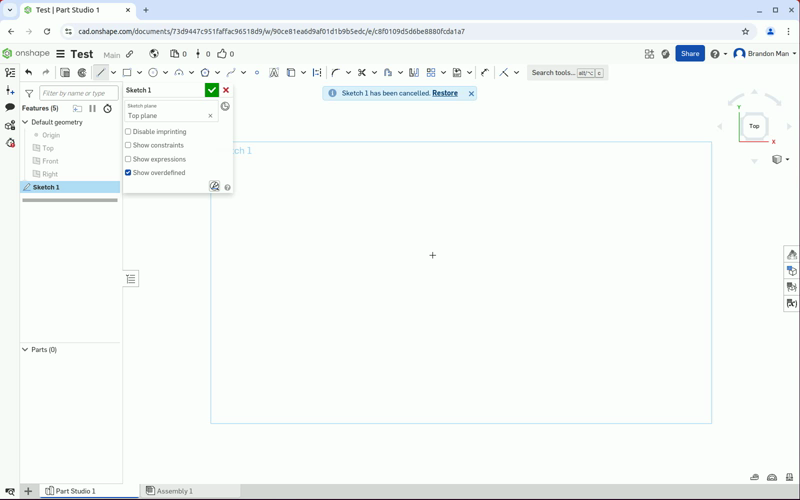
click(432, 254)
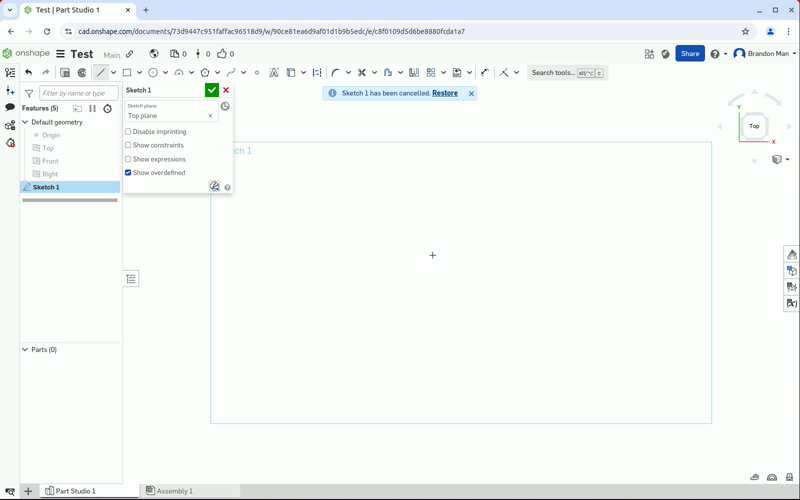
key_up(shift)
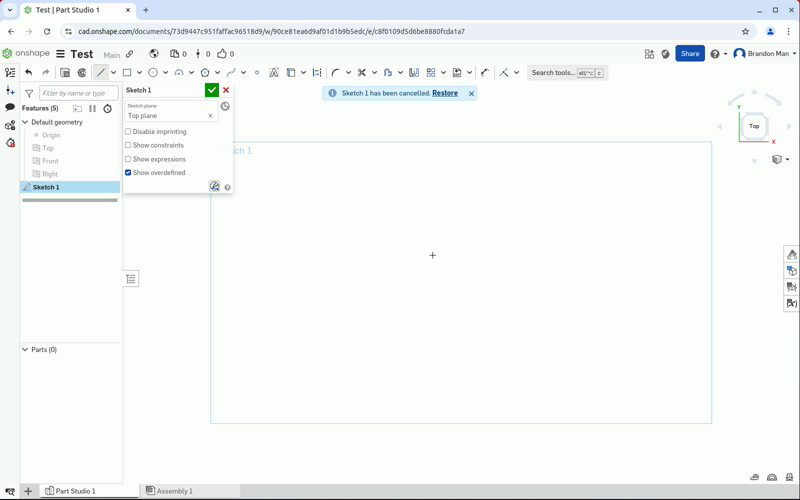
key_down(shift)
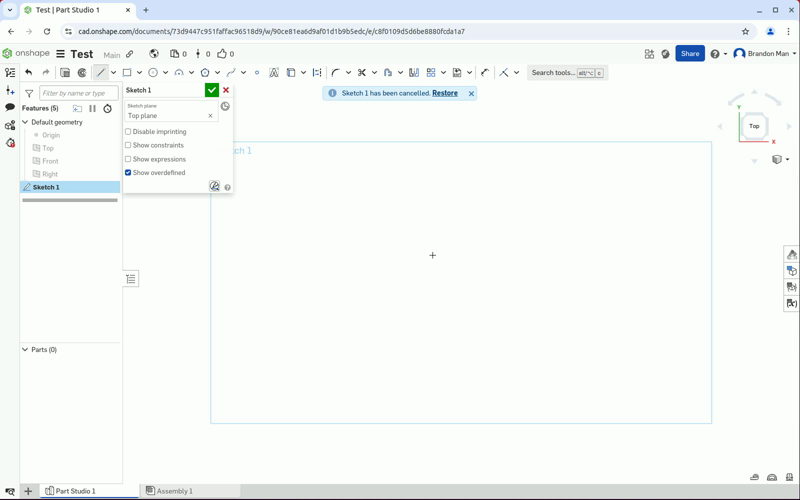
mouse_move(462, 254)
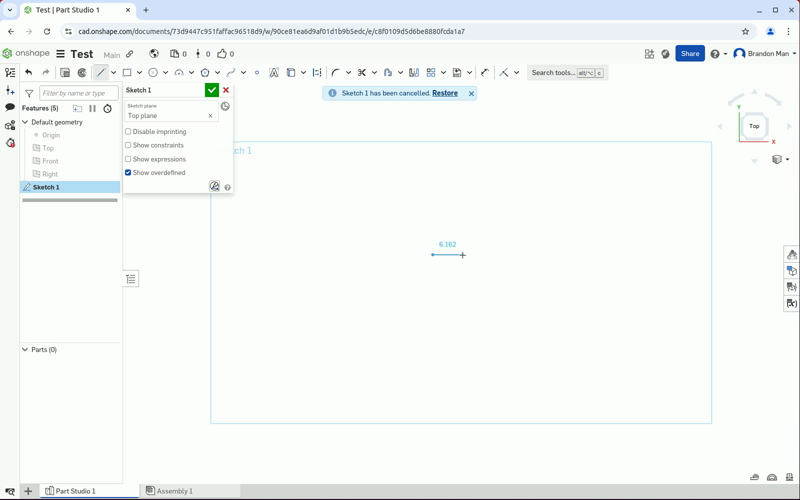
mouse_move(461, 254)
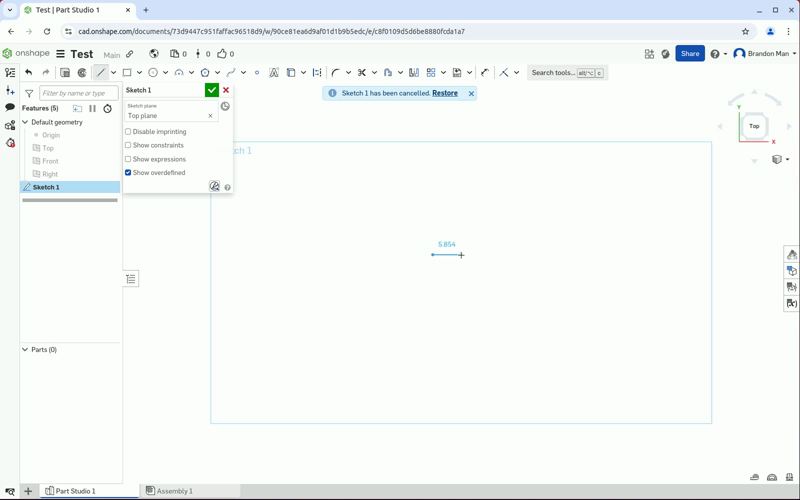
click(461, 254)
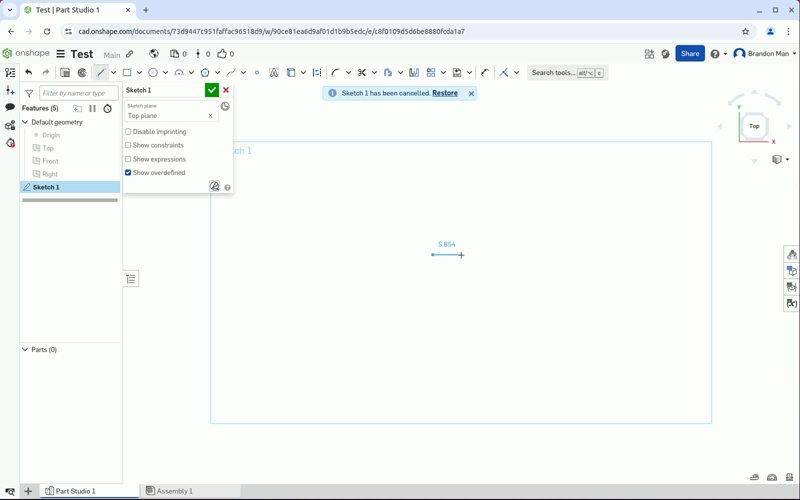
key_up(shift)
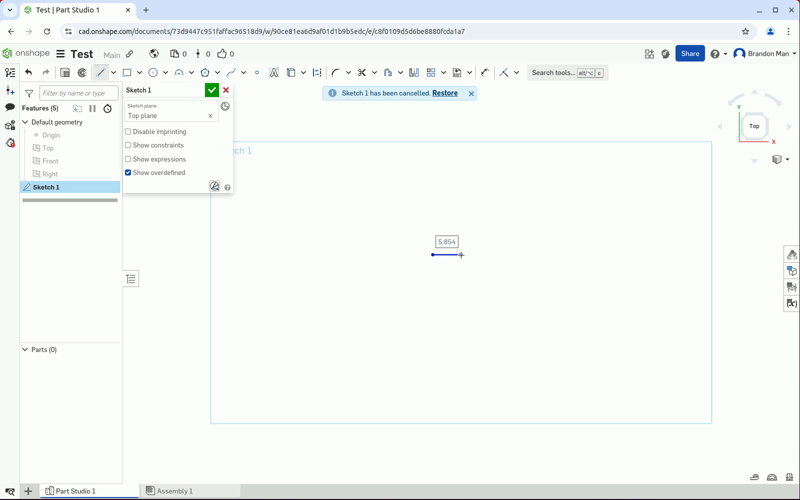
key_down(shift)
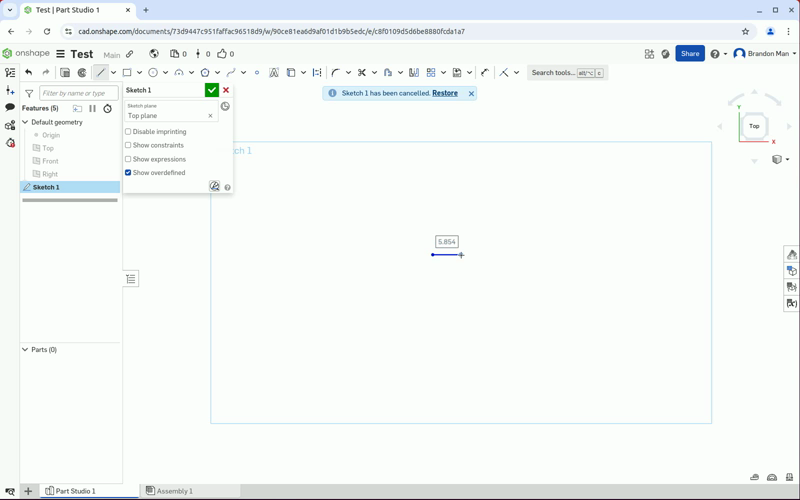
mouse_move(491, 254)
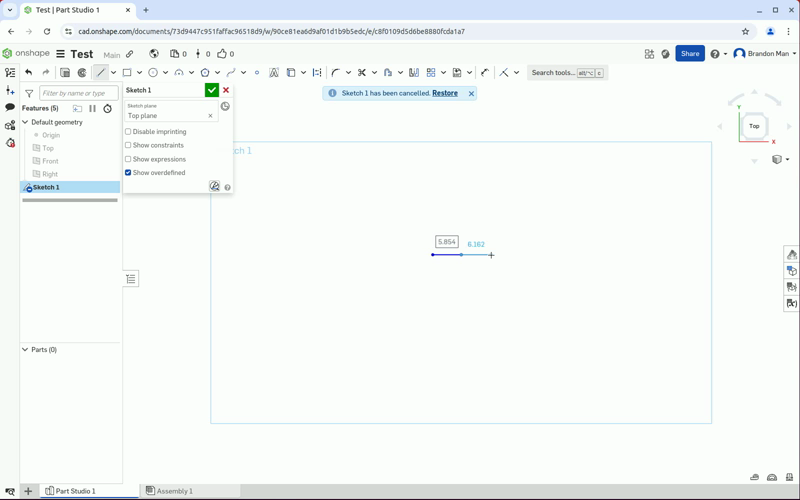
mouse_move(461, 283)
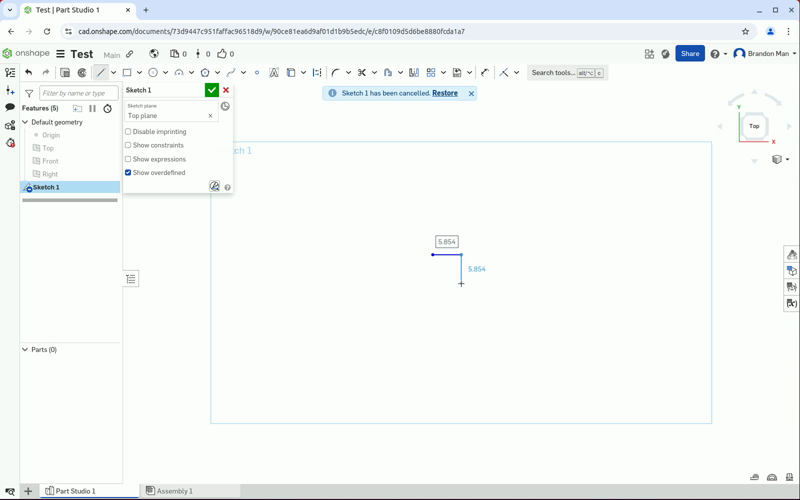
click(461, 283)
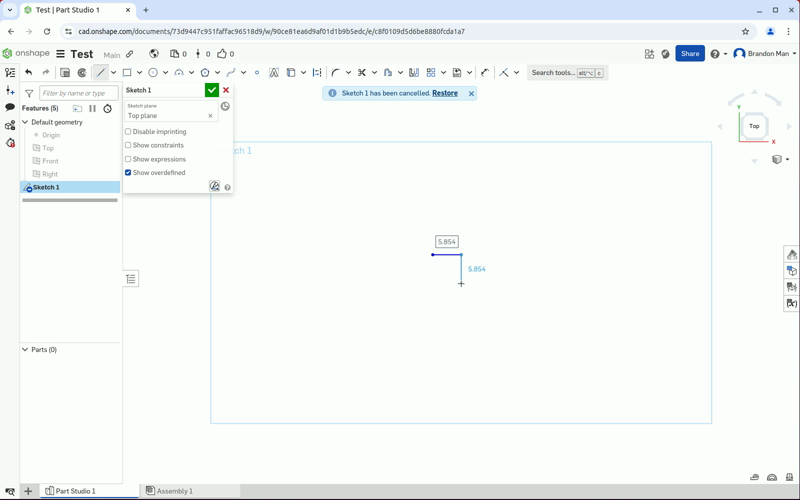
key_up(shift)
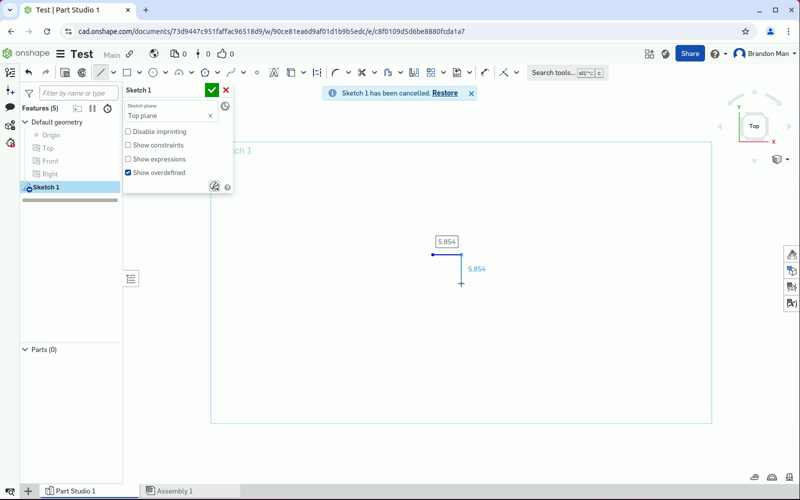
key_down(shift)
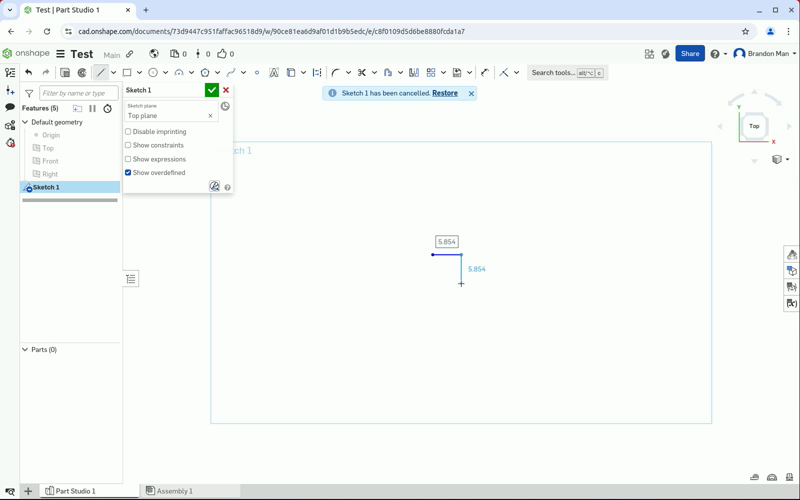
mouse_move(491, 283)
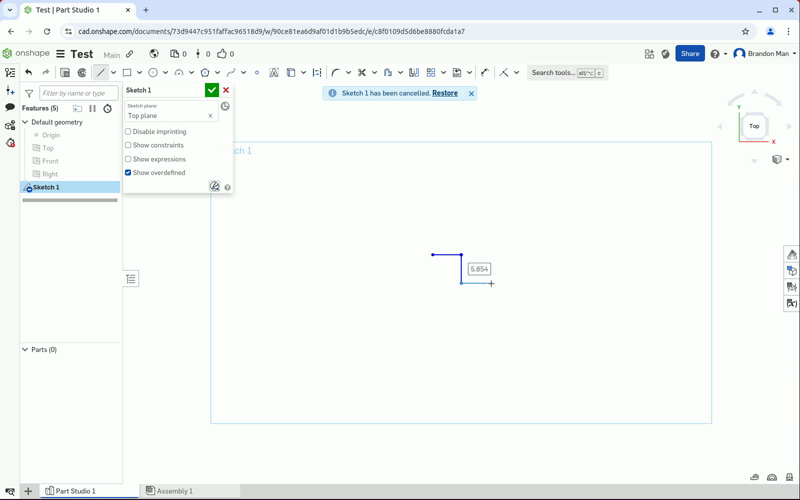
mouse_move(488, 283)
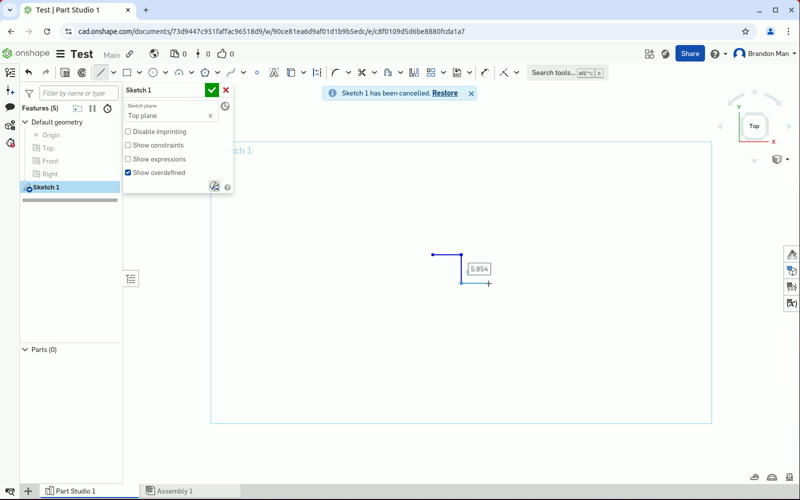
click(488, 283)
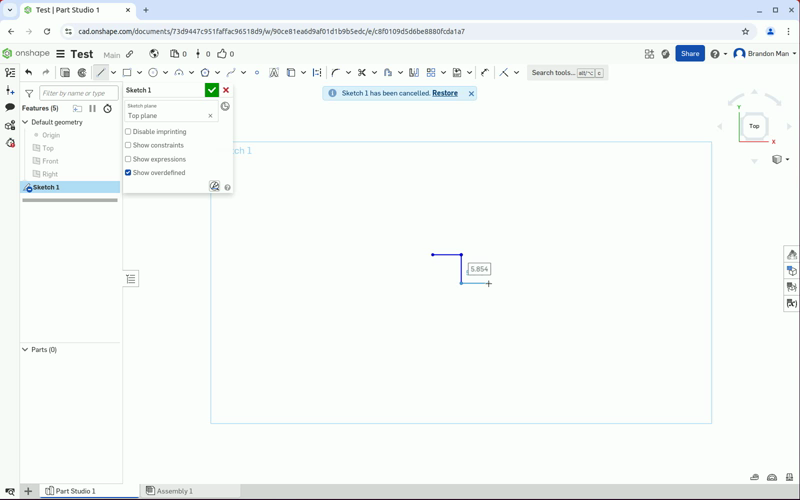
key_up(shift)
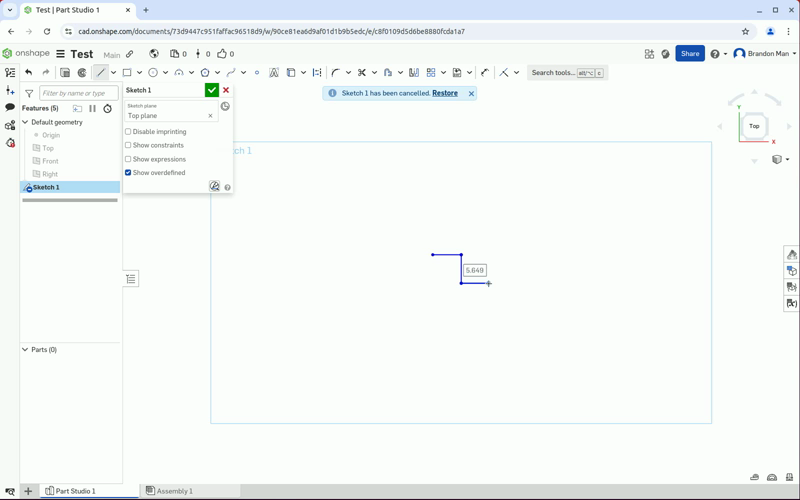
key_down(shift)
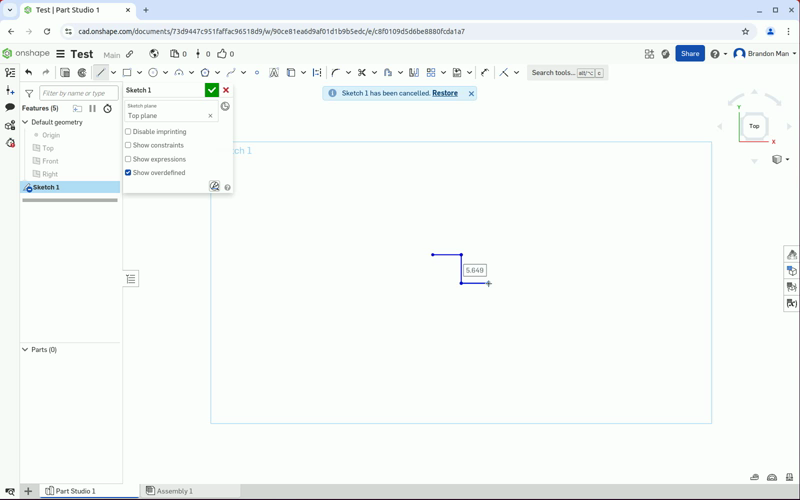
mouse_move(488, 170)
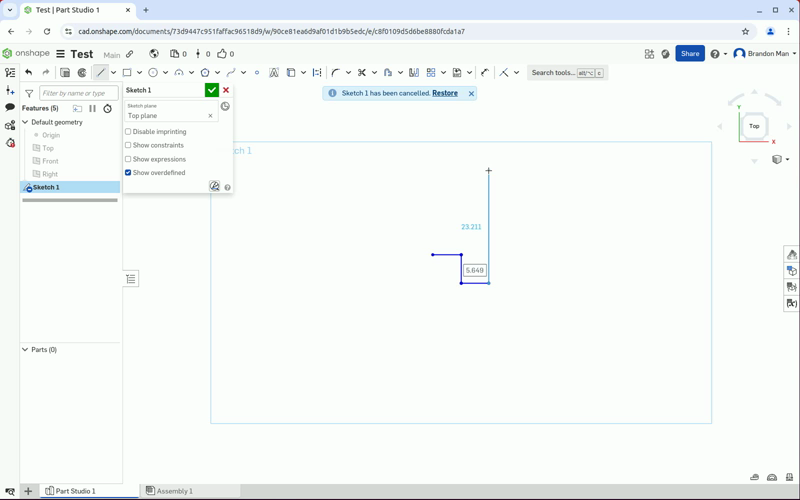
click(488, 170)
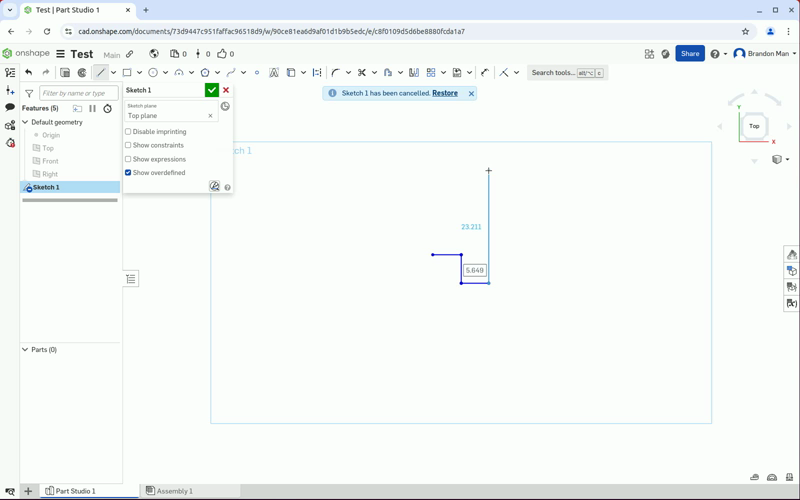
key_up(shift)
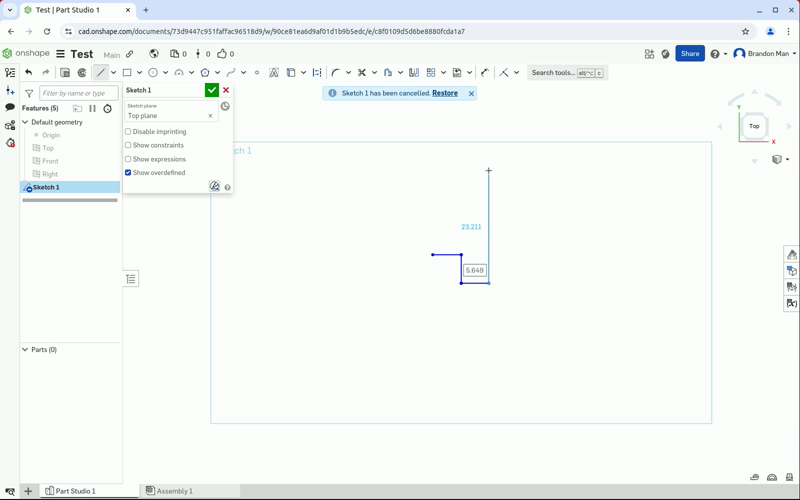
key_down(shift)
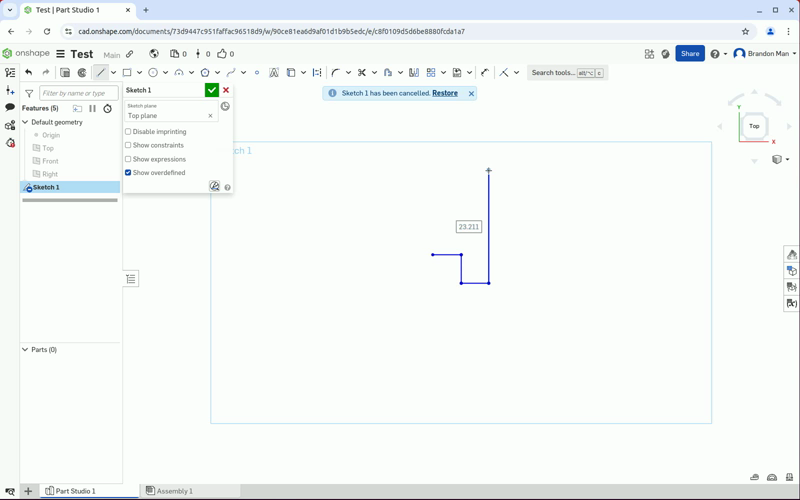
mouse_move(518, 170)
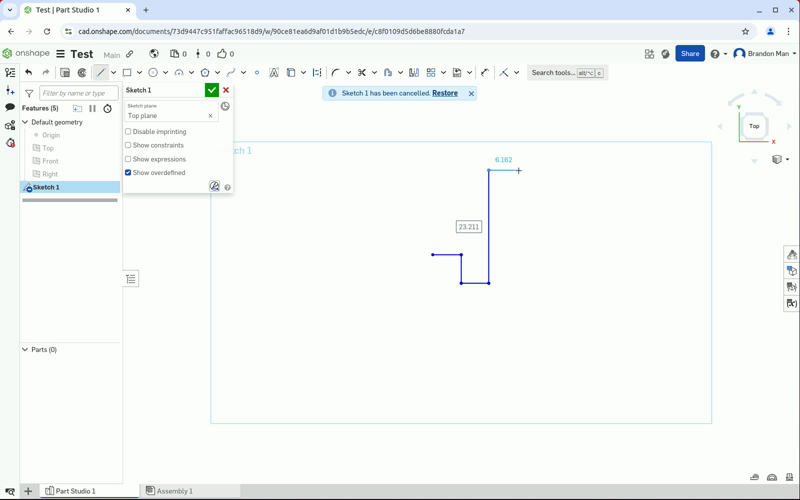
mouse_move(461, 170)
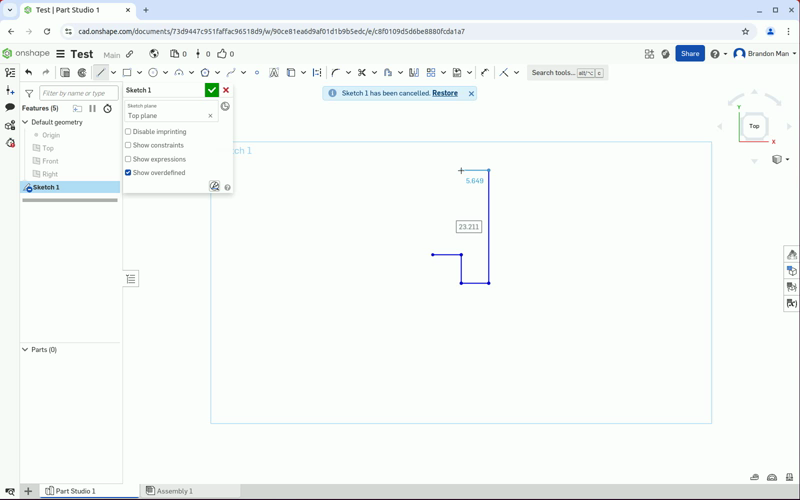
click(461, 170)
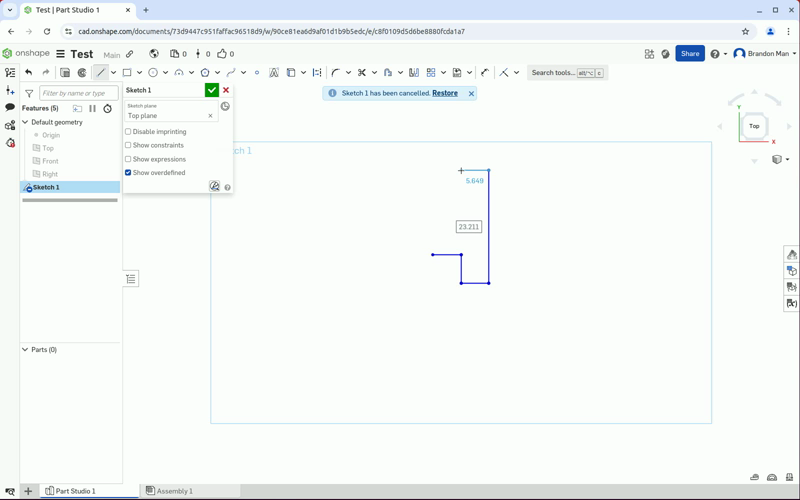
key_up(shift)
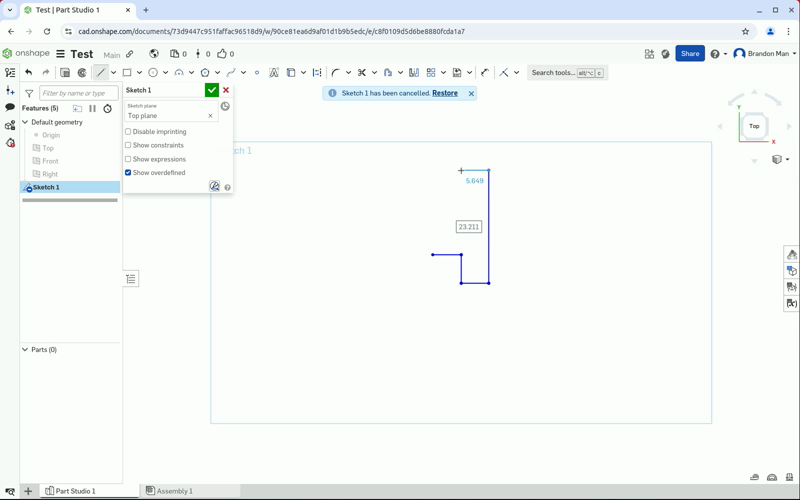
key_down(shift)
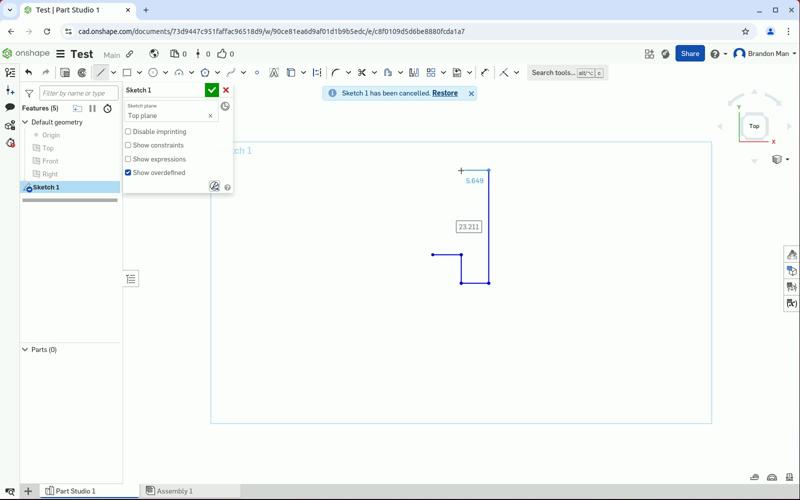
mouse_move(491, 170)
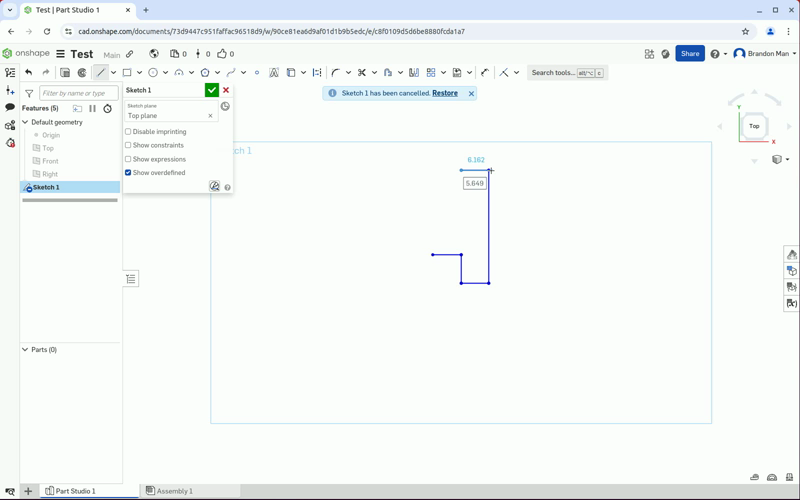
mouse_move(461, 198)
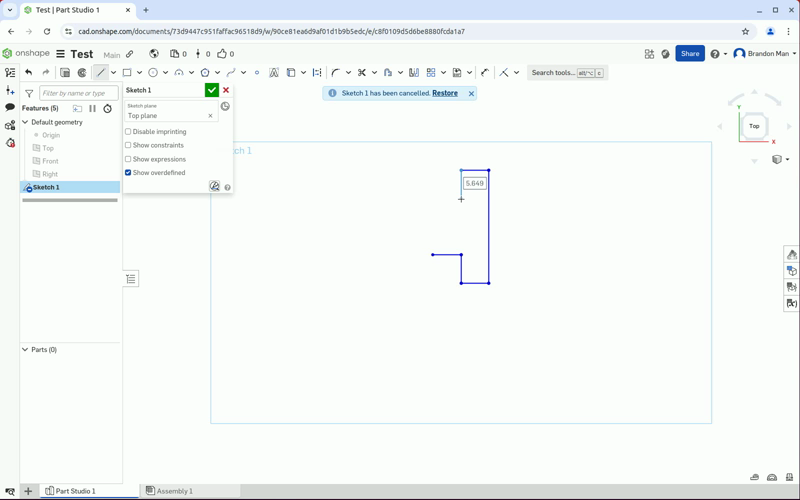
click(461, 198)
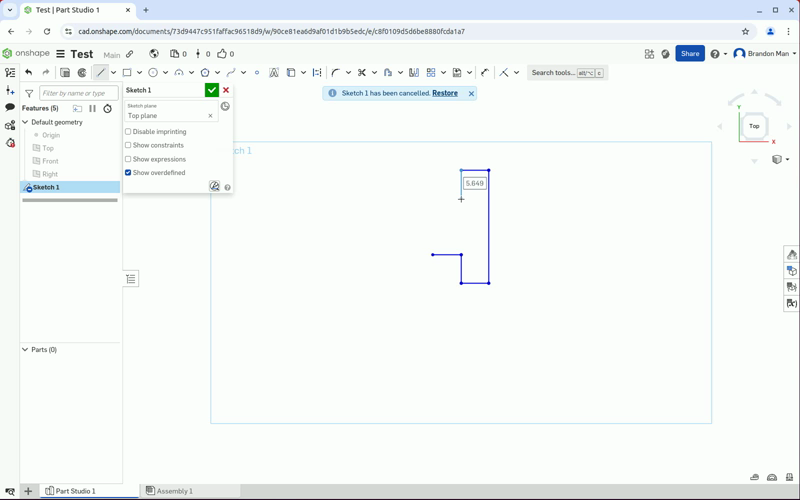
key_up(shift)
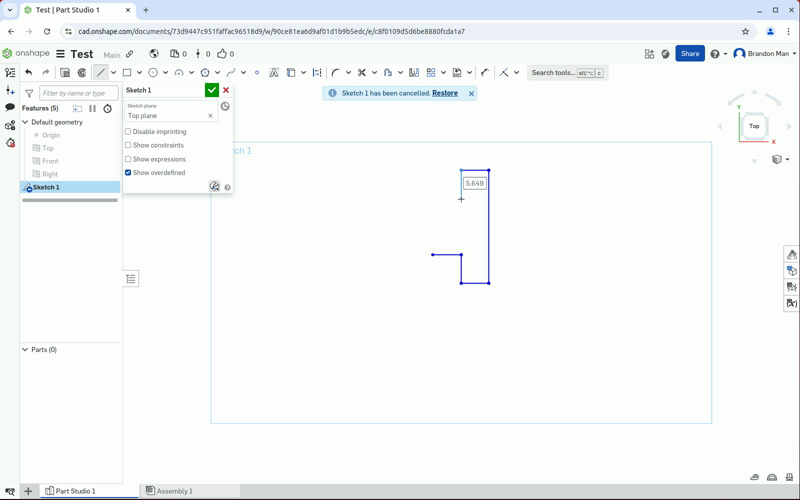
key_down(shift)
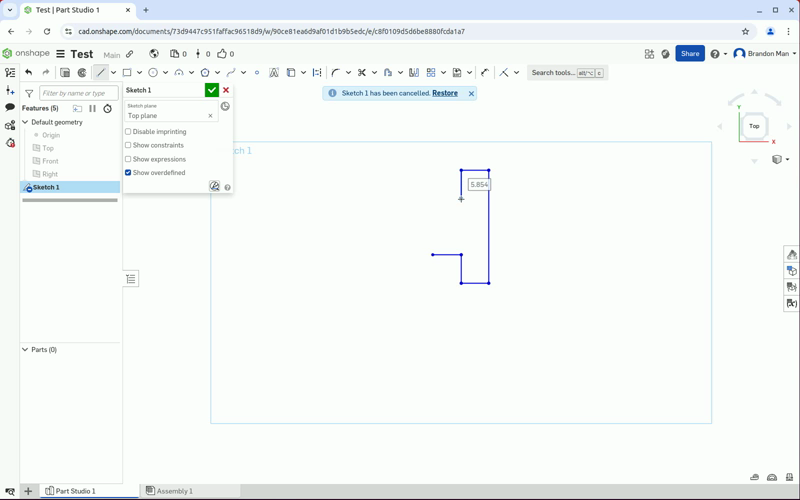
mouse_move(491, 198)
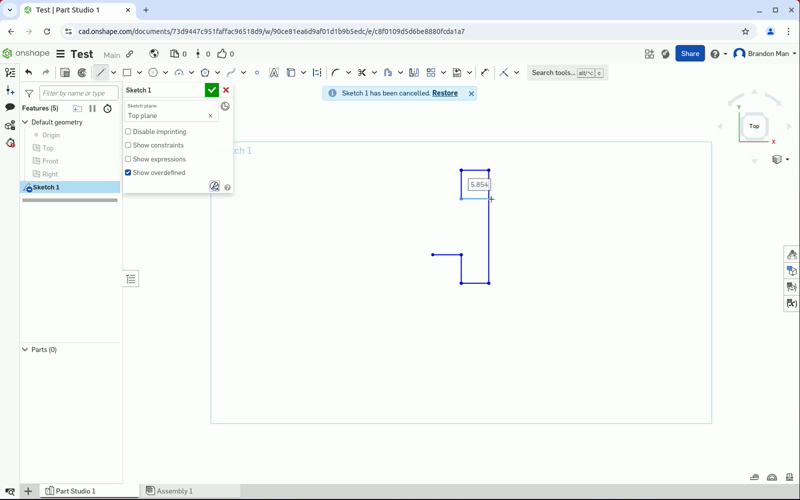
mouse_move(432, 198)
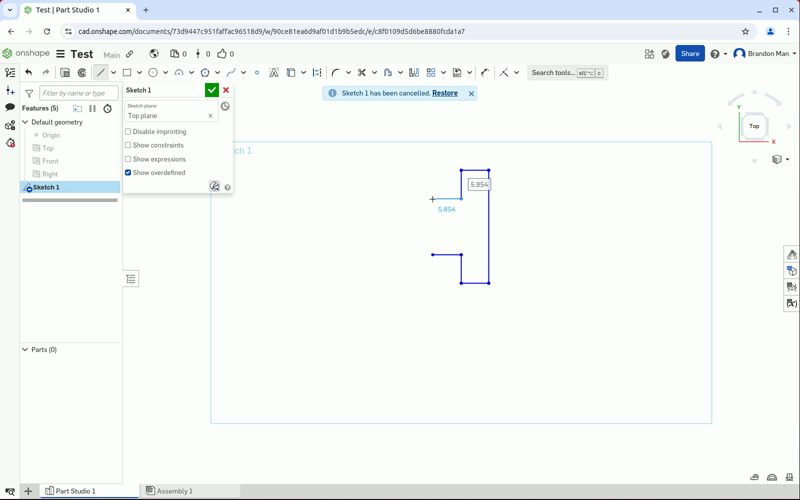
click(432, 198)
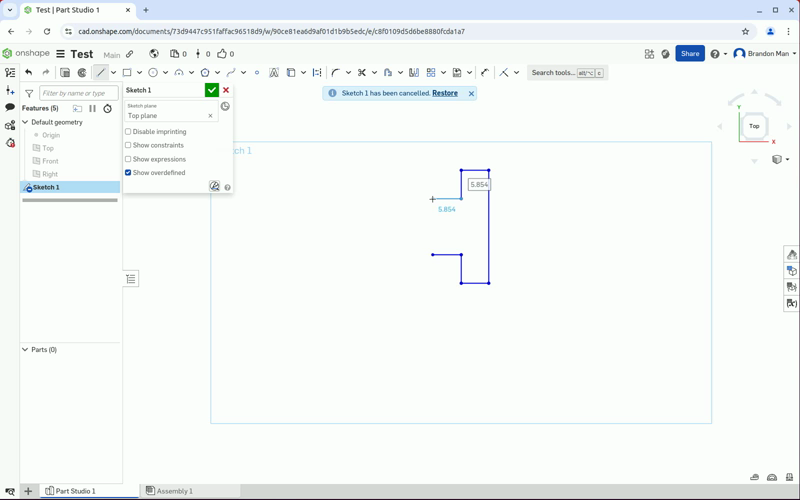
key_up(shift)
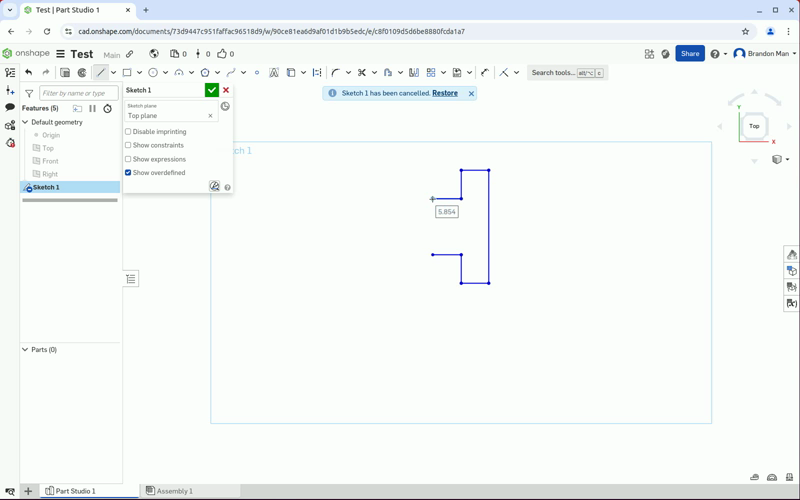
mouse_move(462, 198)
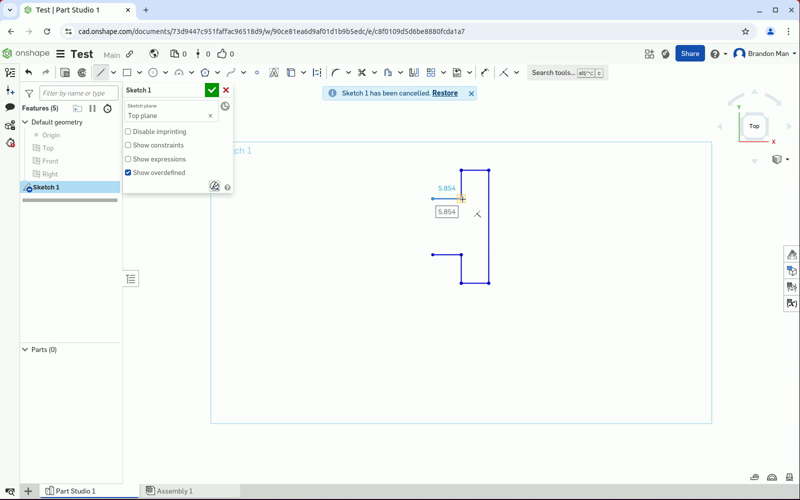
key_down(shift)
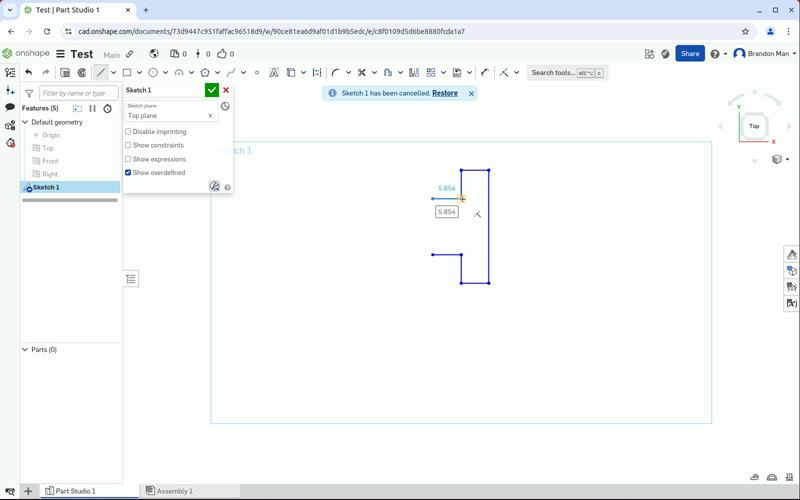
mouse_move(432, 254)
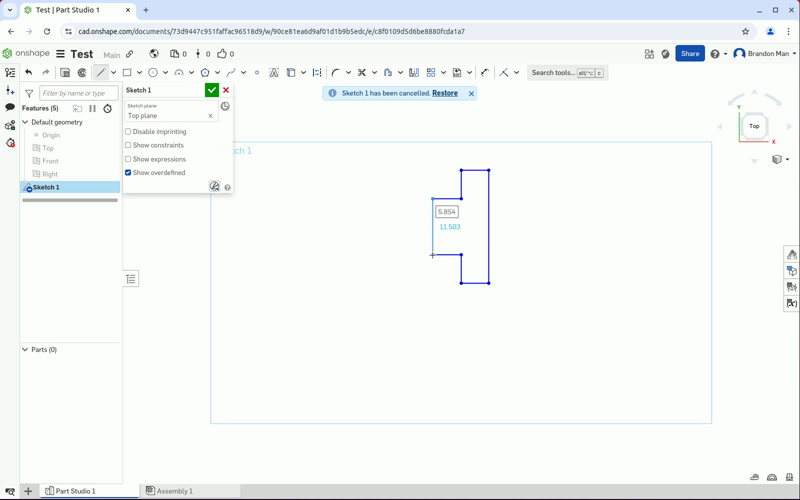
key_up(shift)
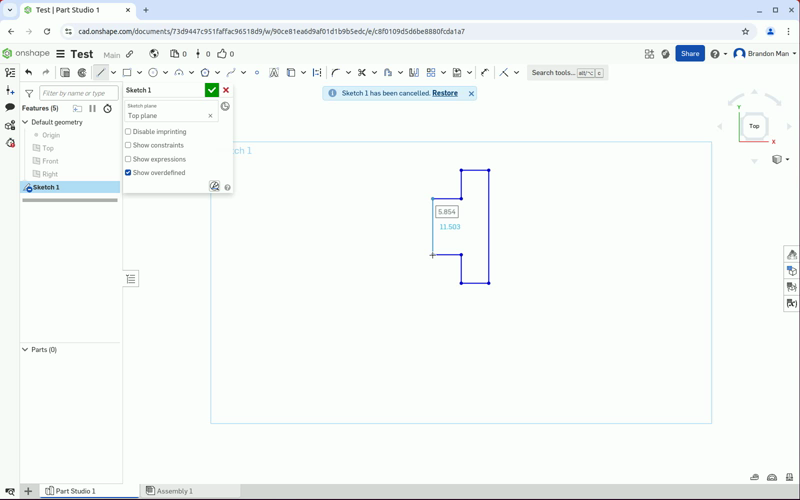
click(432, 254)
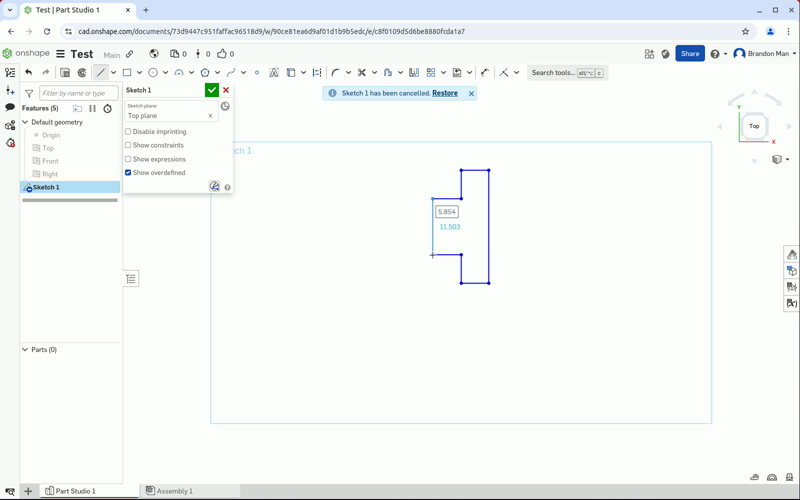
key(esc)
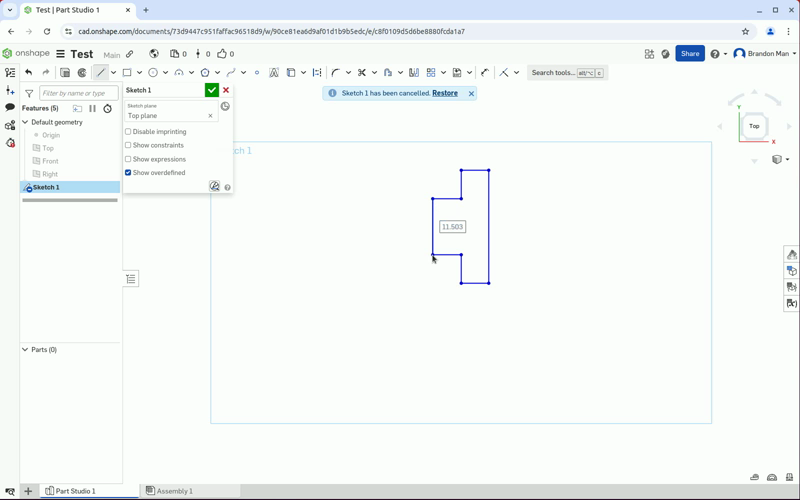
mouse_move(466, 251)
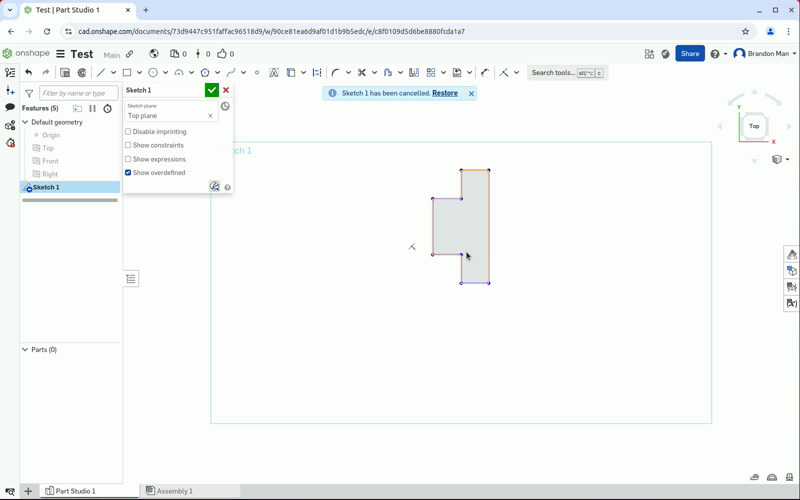
click(466, 251)
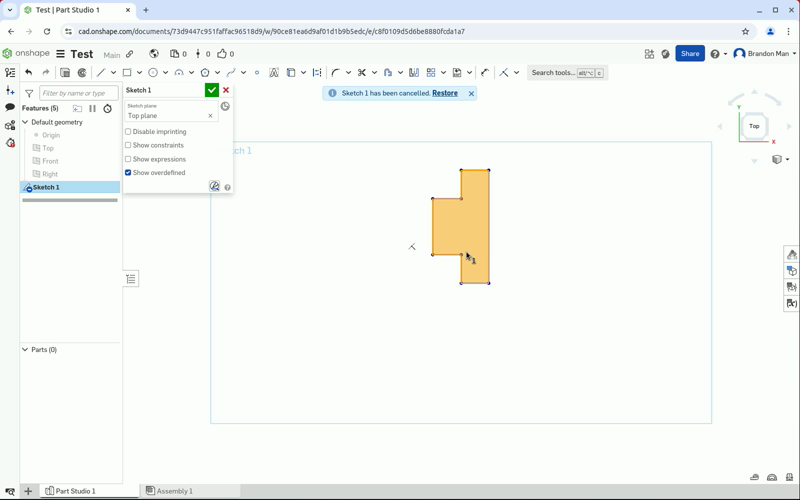
mouse_move(73, 352)
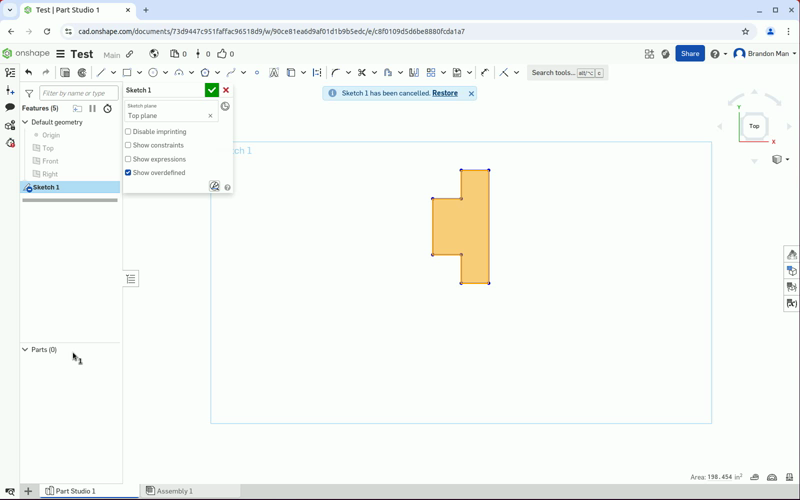
key(shift+y)
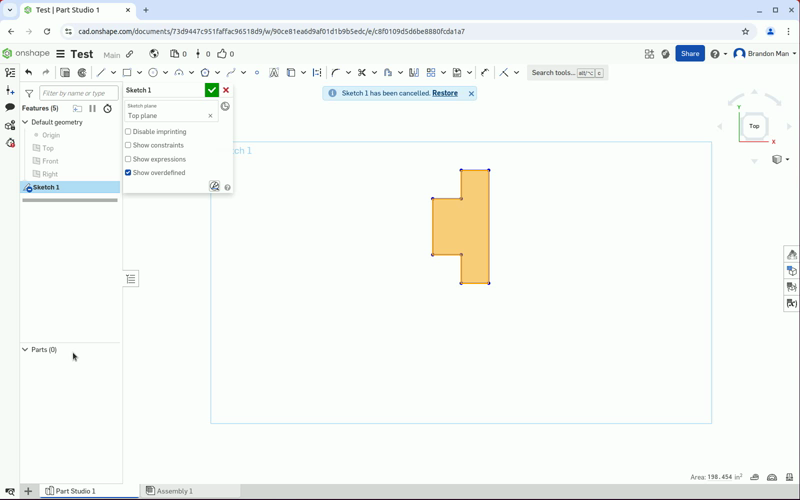
key(shift+e)
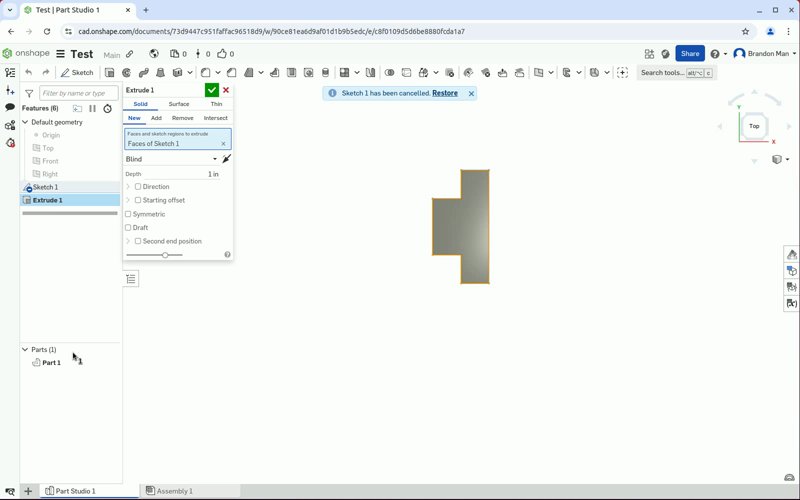
mouse_move(143, 106)
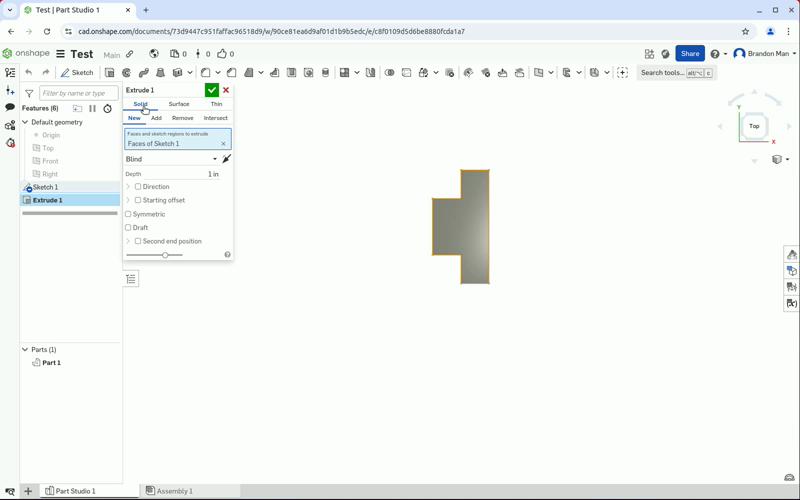
click(143, 106)
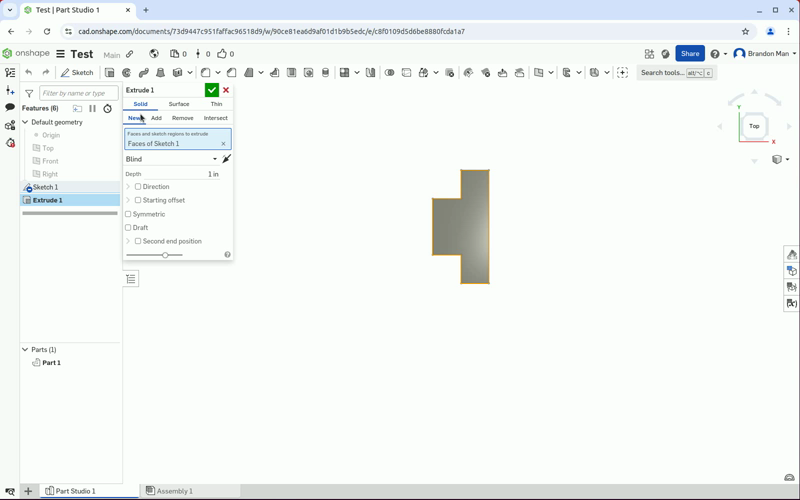
mouse_move(137, 120)
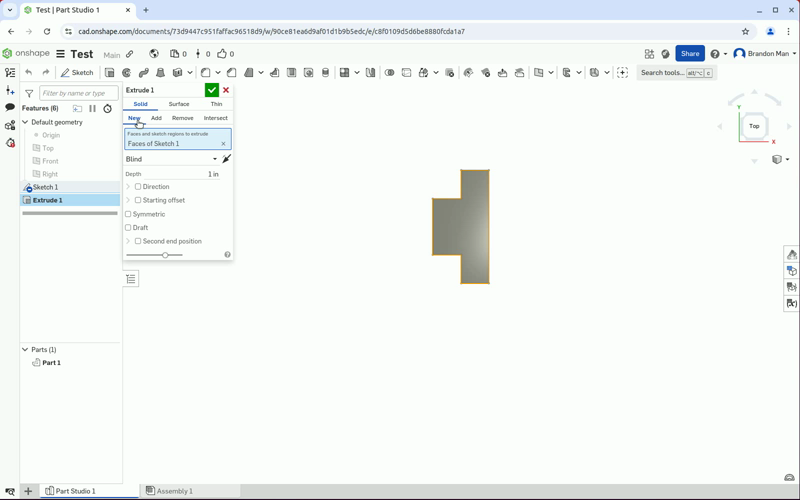
click(137, 120)
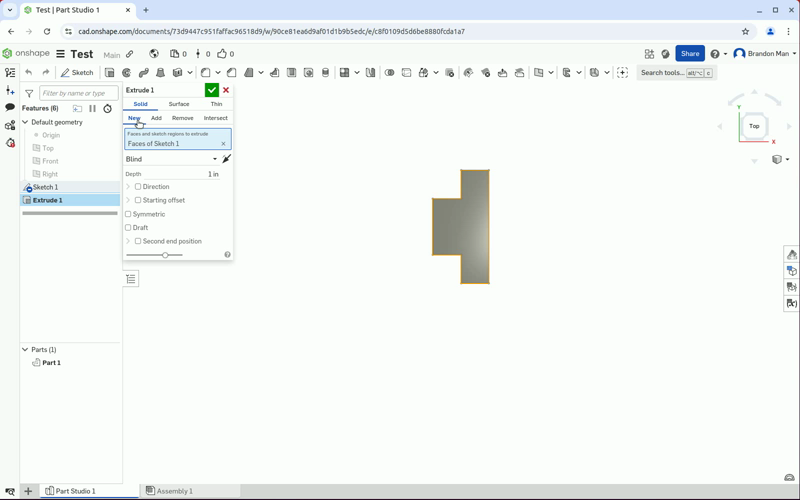
key(tab, 4)
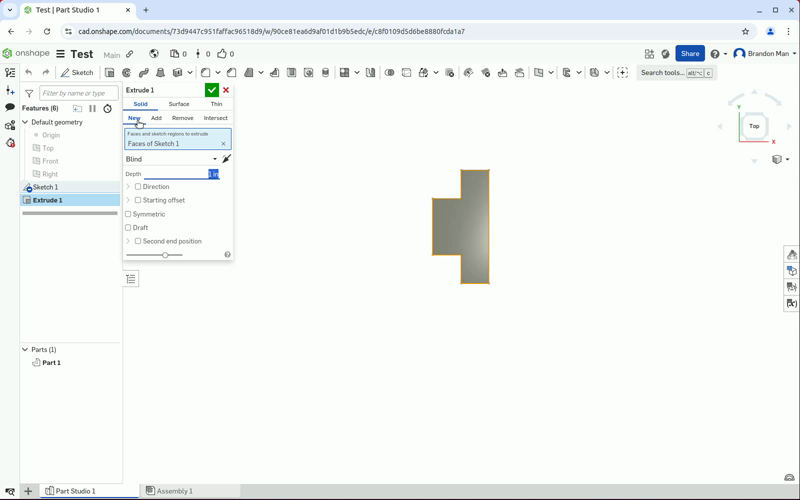
text(23.108)
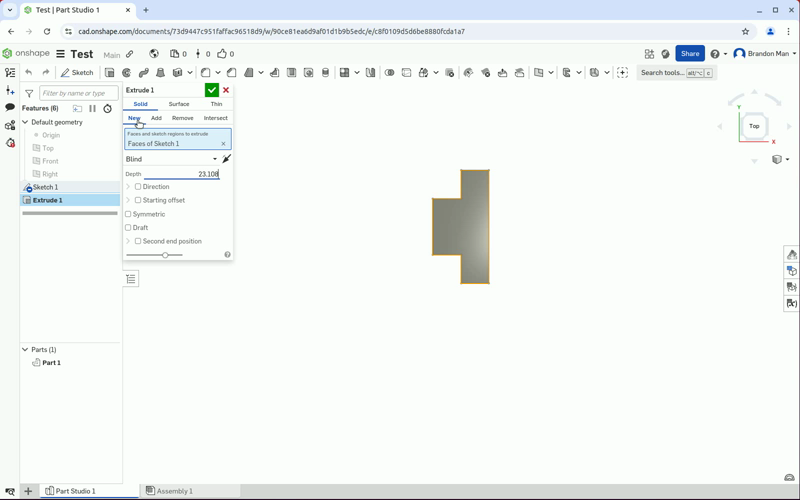
key(enter)
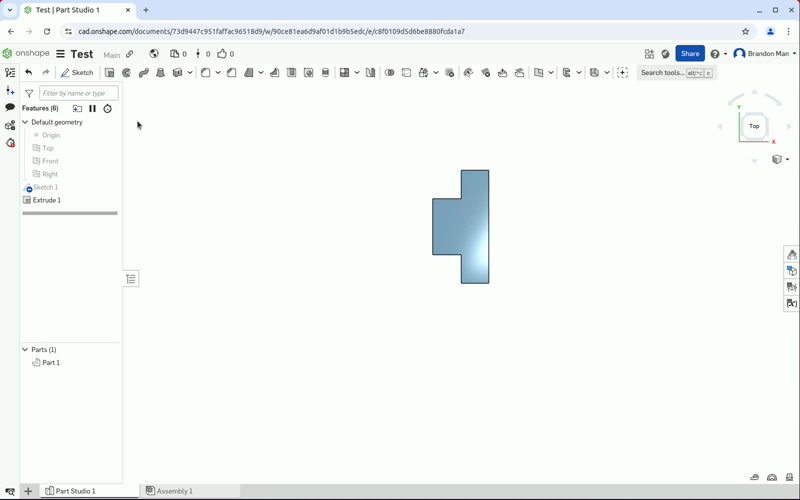
key(shift+h)
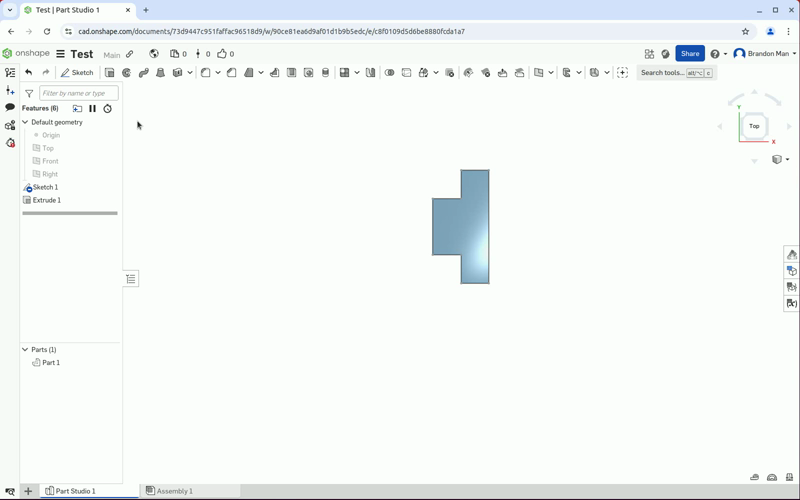
key(shift+h)
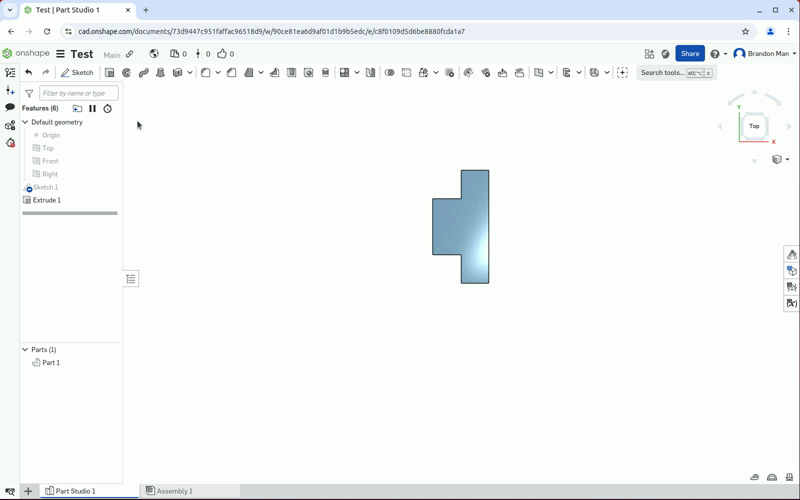
mouse_move(73, 189)
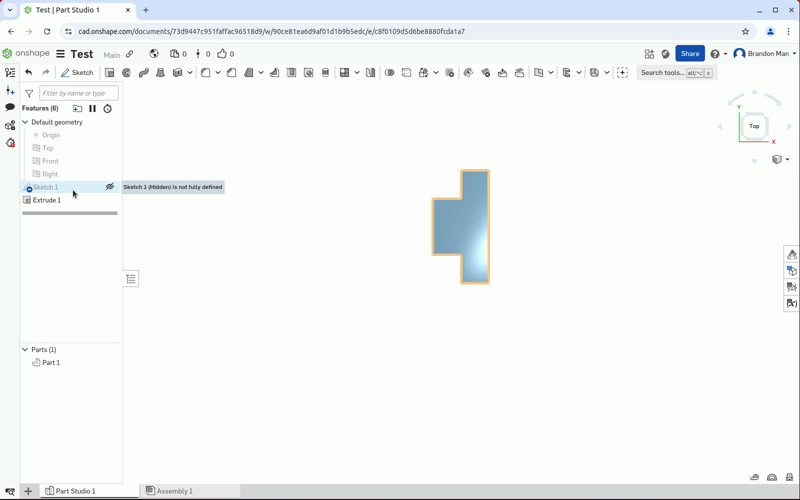
click(73, 189)
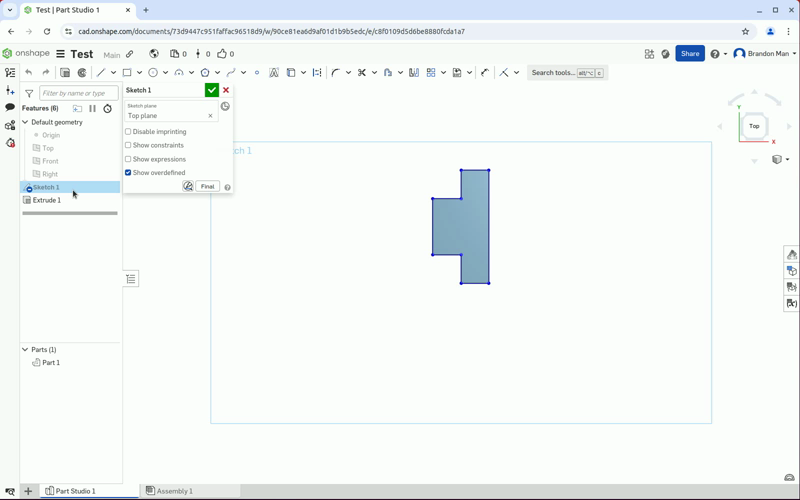
mouse_move(229, 92)
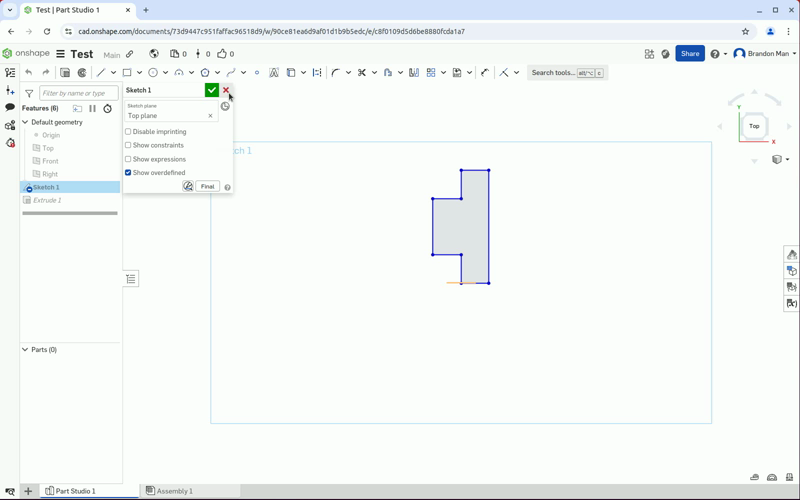
click(229, 92)
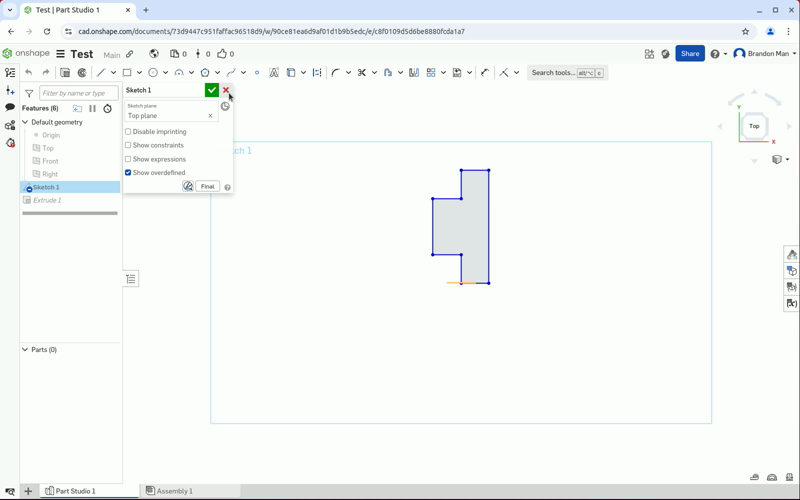
key(shift+s)
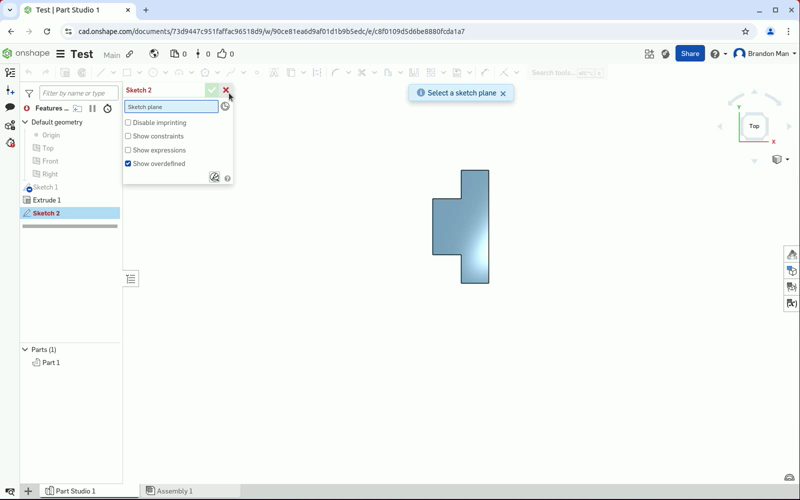
mouse_move(73, 150)
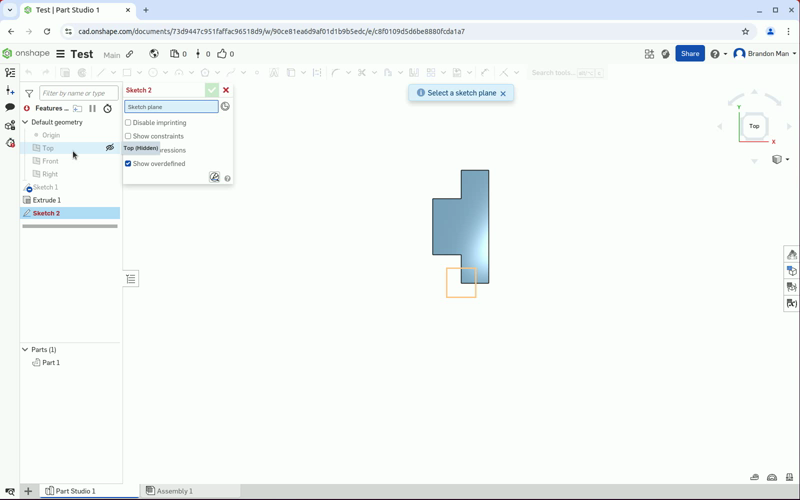
click(73, 150)
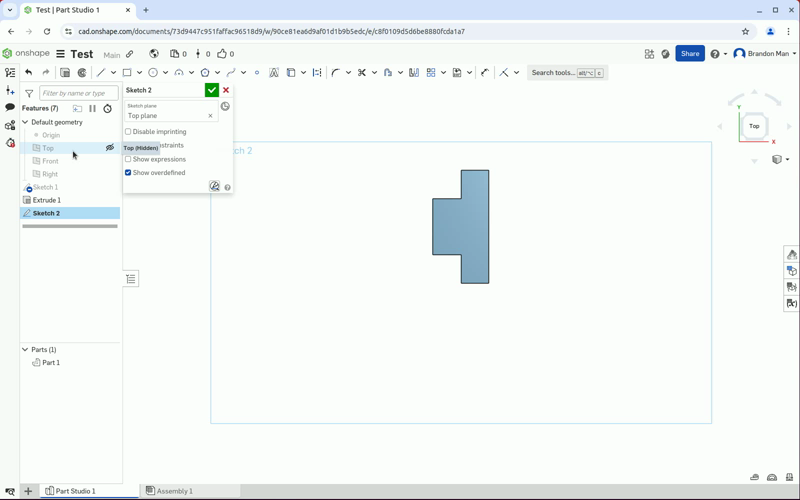
mouse_move(73, 352)
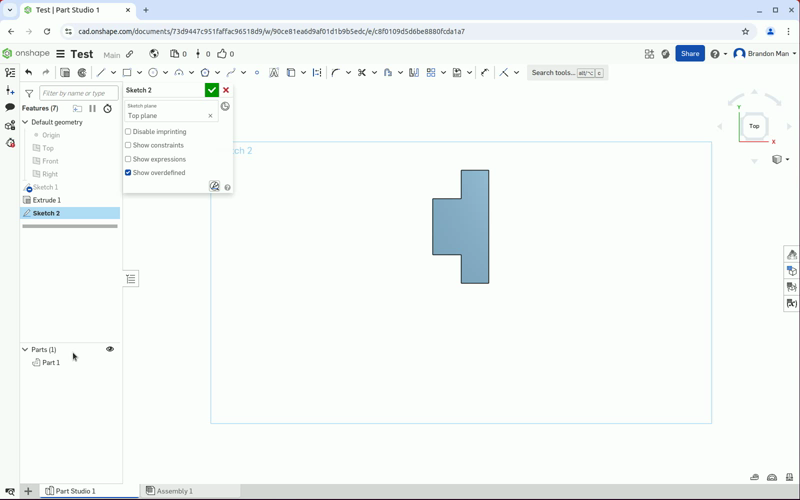
key(y)
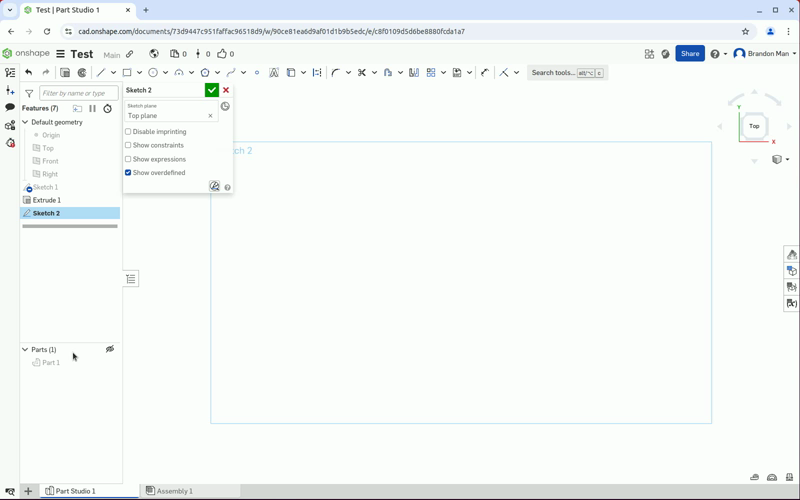
key(l)
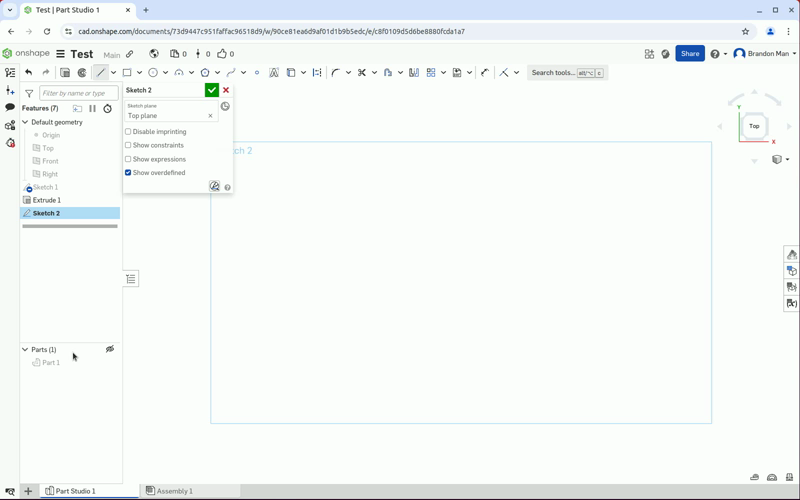
key_down(shift)
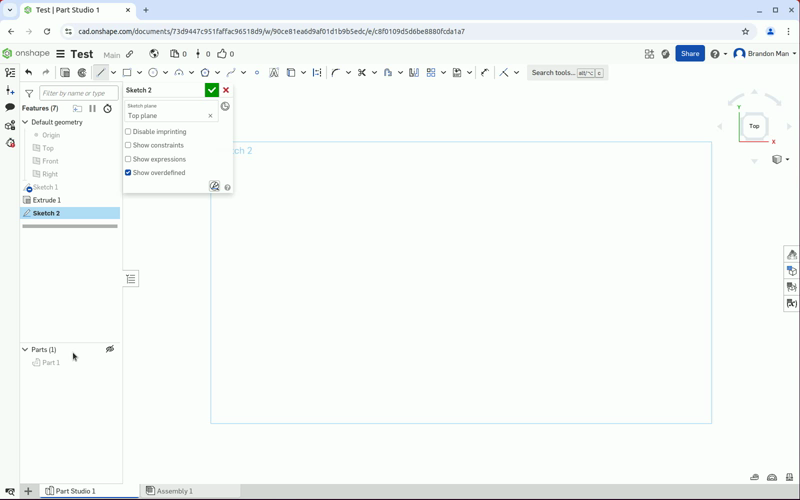
mouse_move(489, 282)
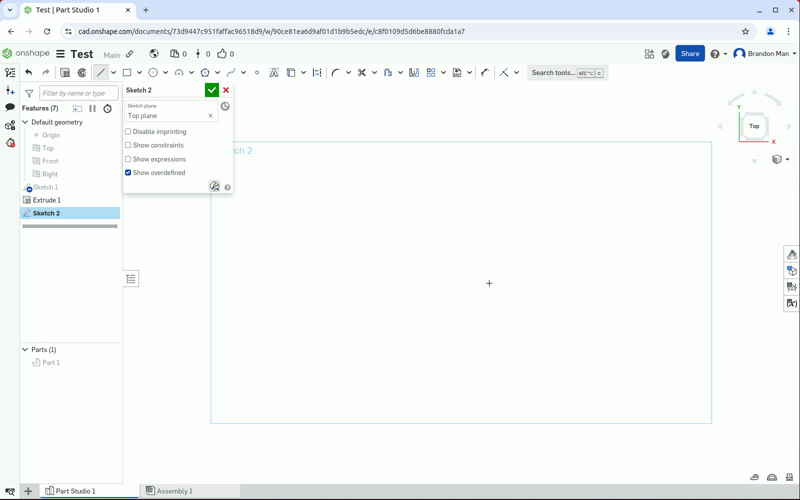
click(489, 282)
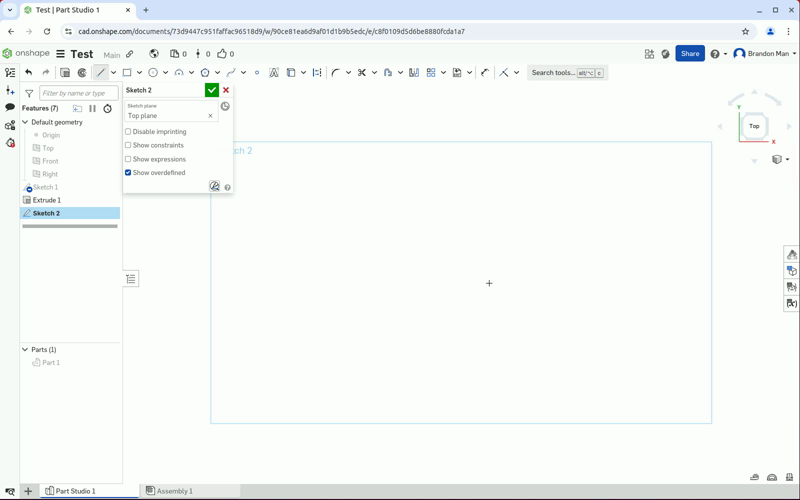
key_up(shift)
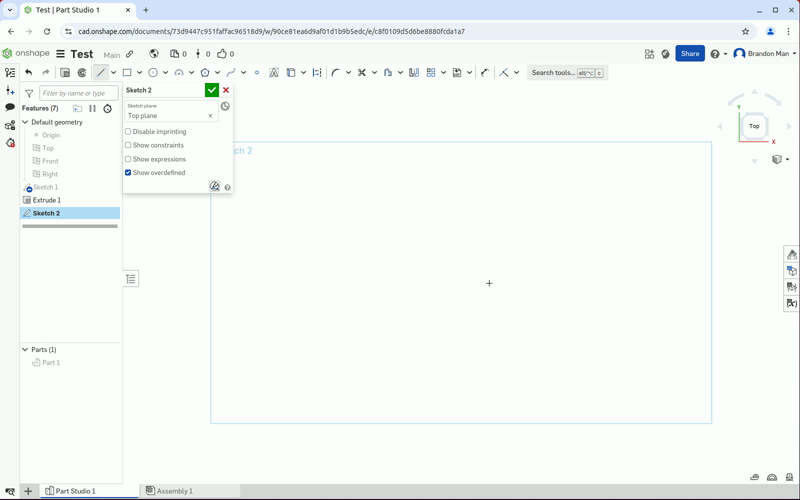
key_down(shift)
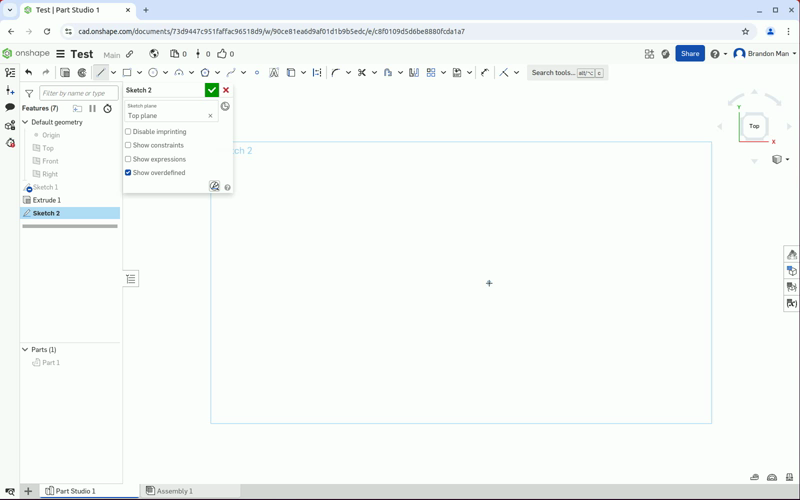
mouse_move(519, 282)
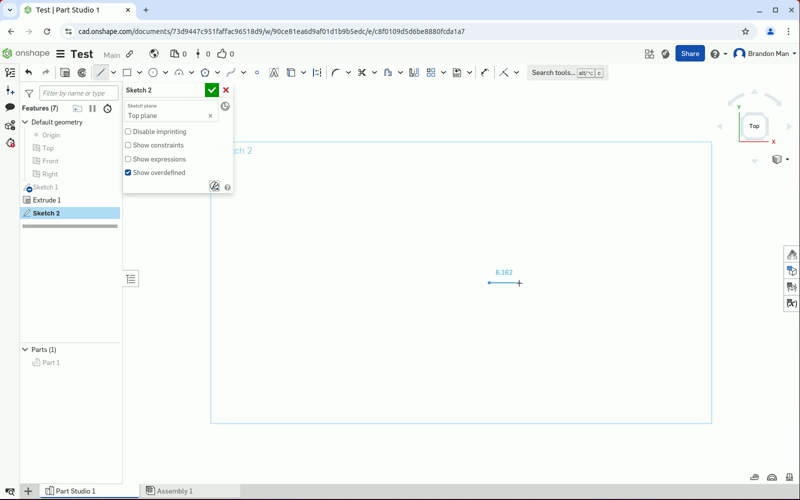
mouse_move(545, 282)
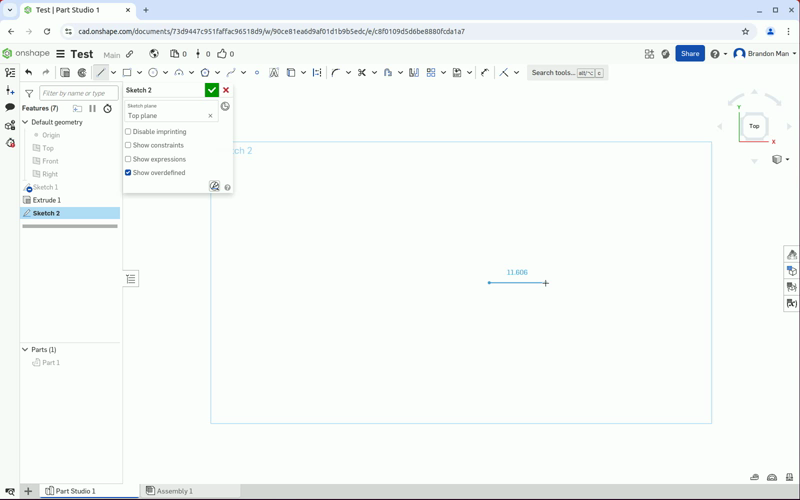
click(545, 282)
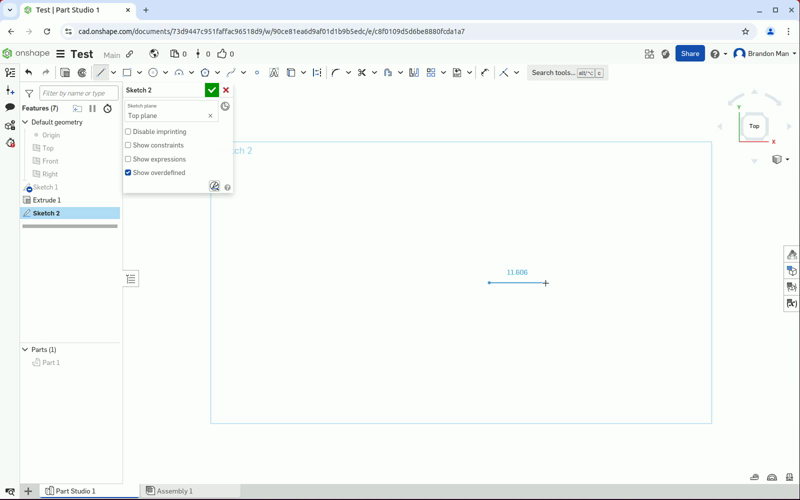
key_up(shift)
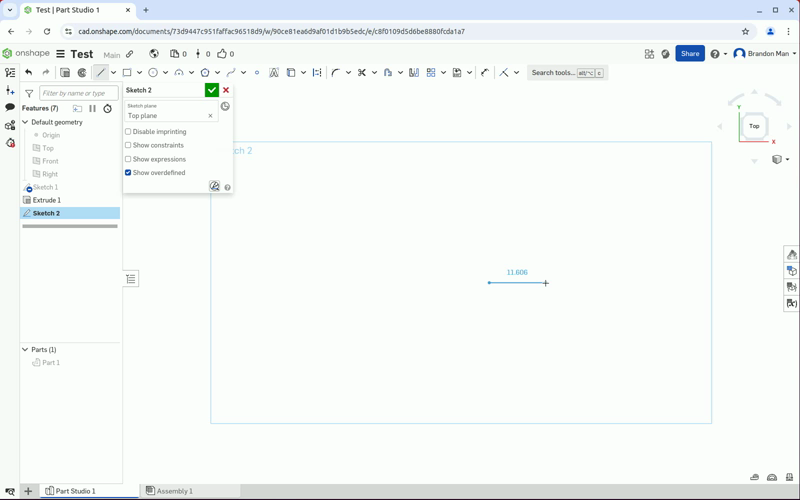
key_down(shift)
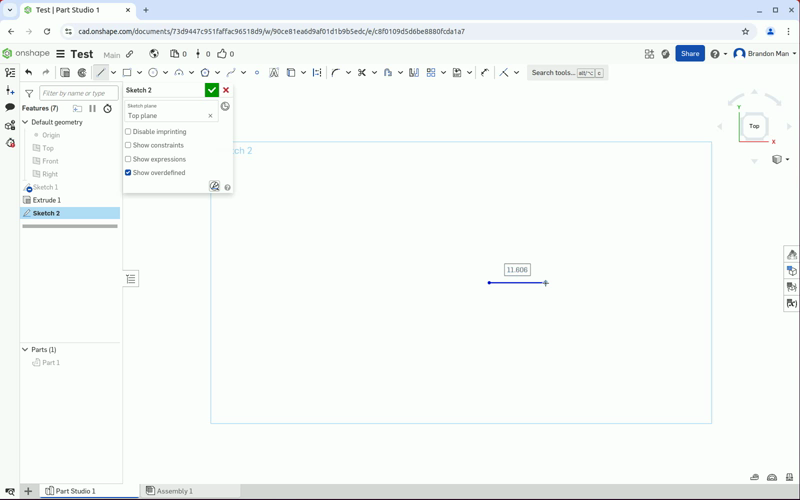
mouse_move(575, 282)
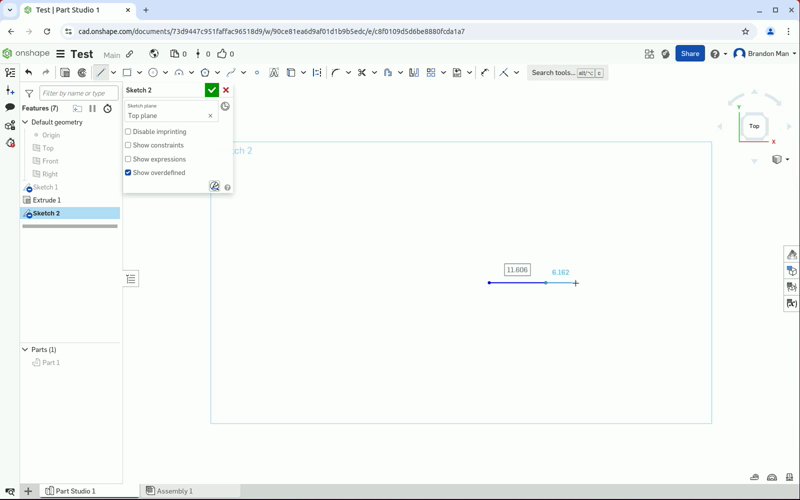
mouse_move(545, 254)
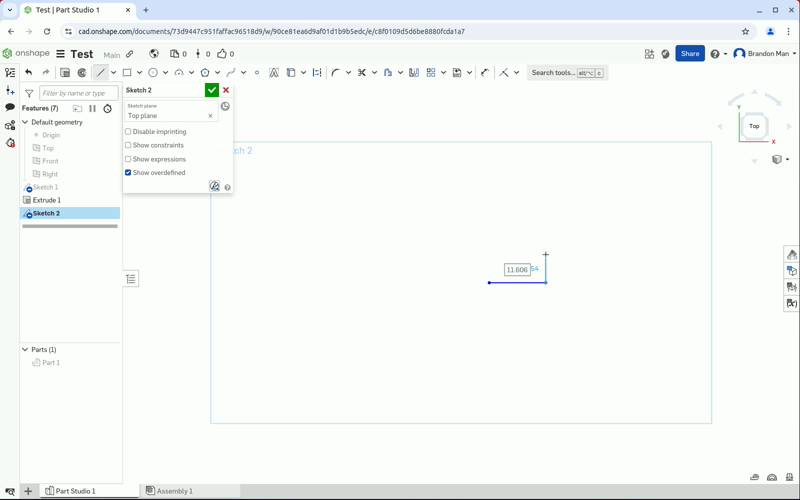
click(545, 254)
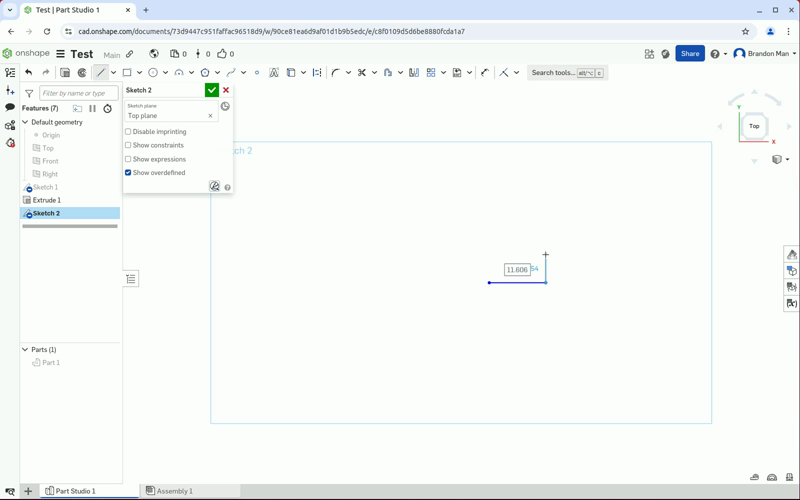
key_up(shift)
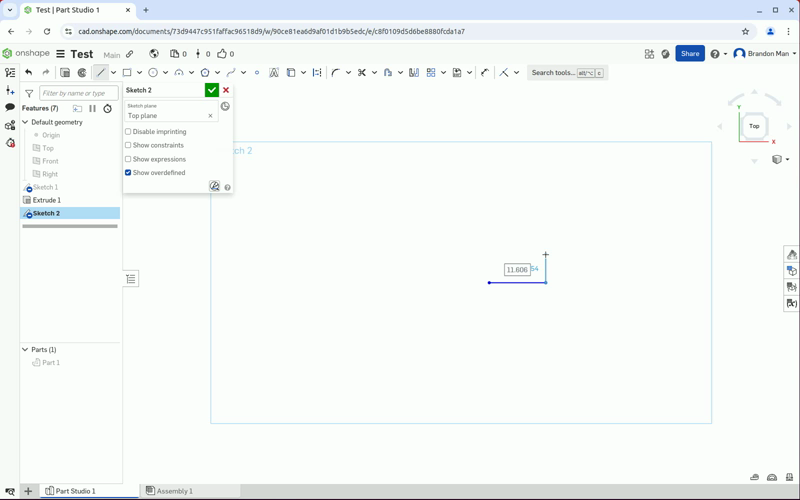
key_down(shift)
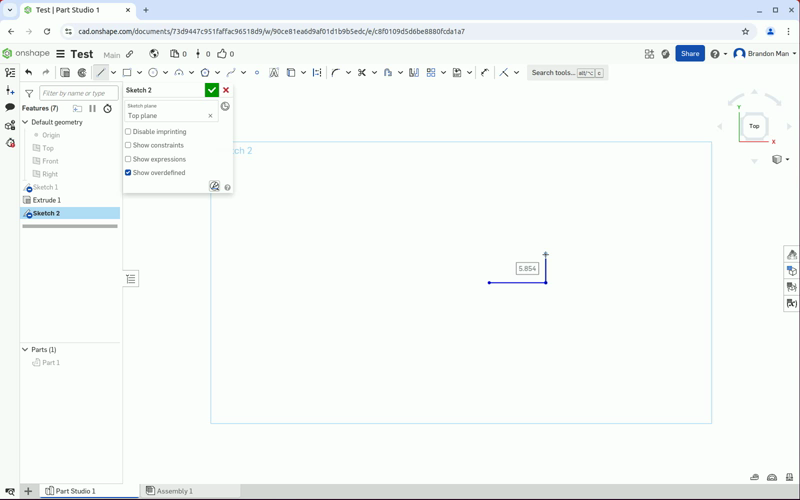
mouse_move(575, 254)
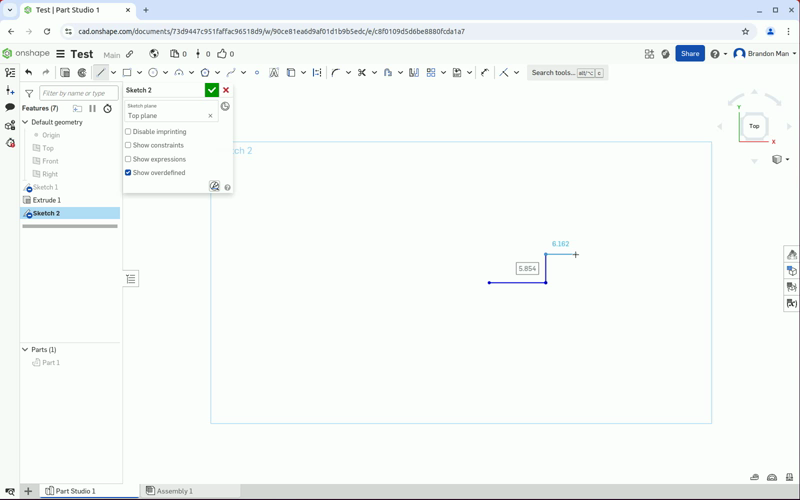
mouse_move(503, 254)
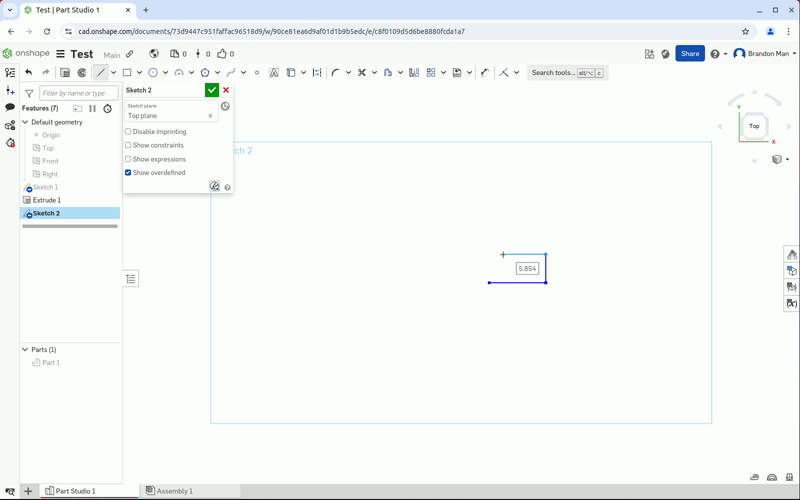
click(503, 254)
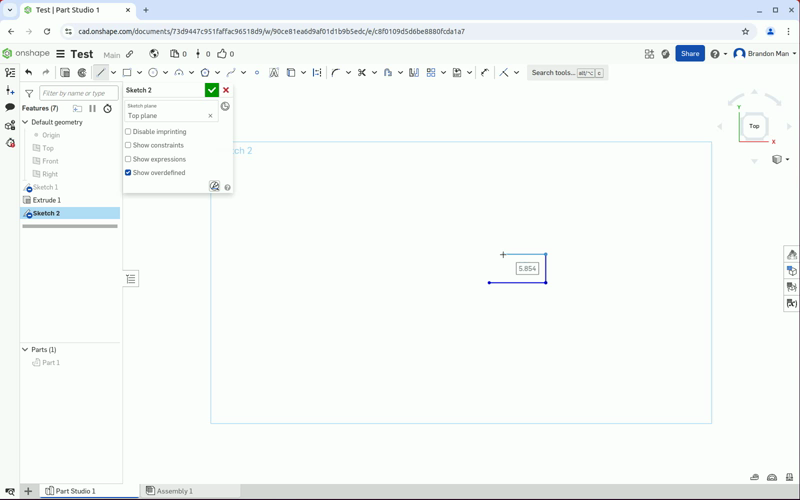
key_up(shift)
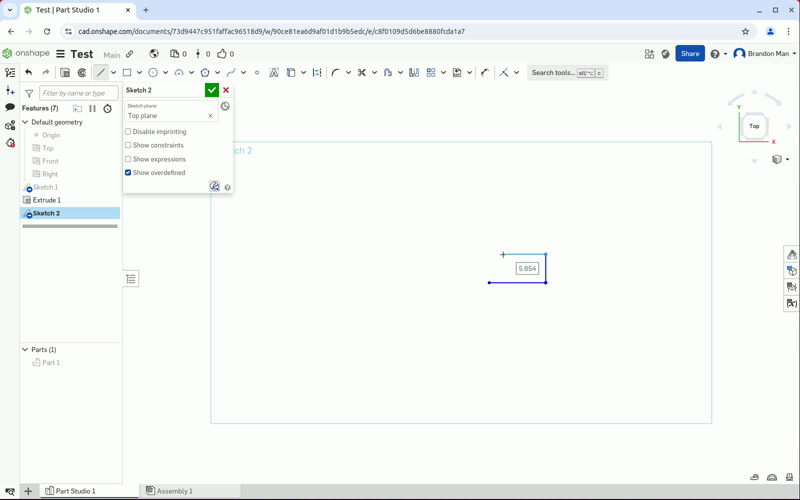
key_down(shift)
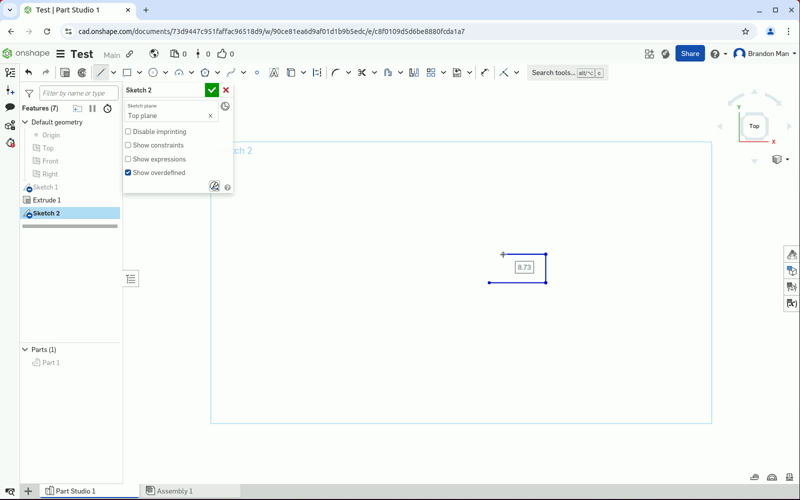
mouse_move(533, 254)
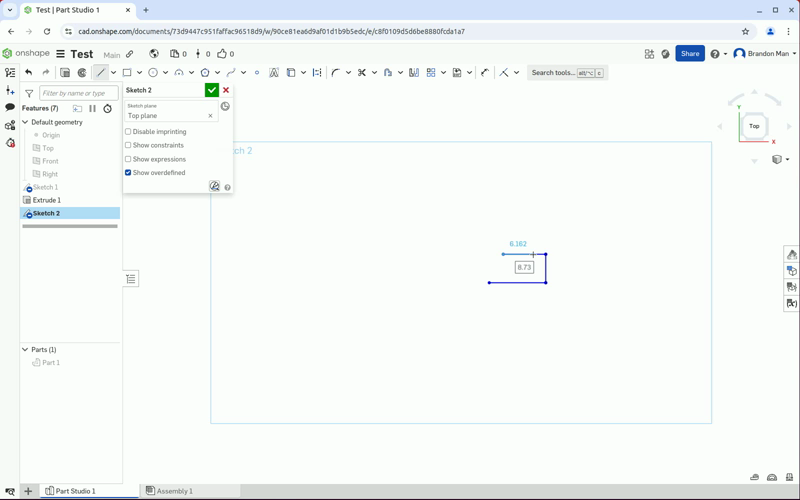
mouse_move(503, 198)
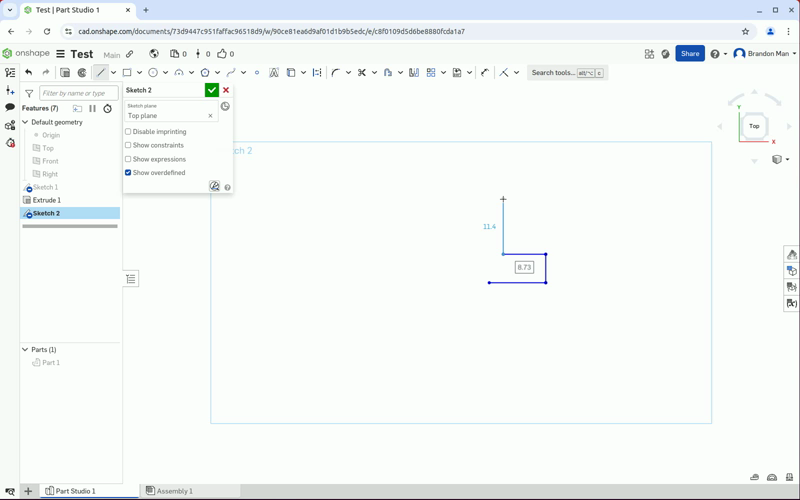
click(503, 198)
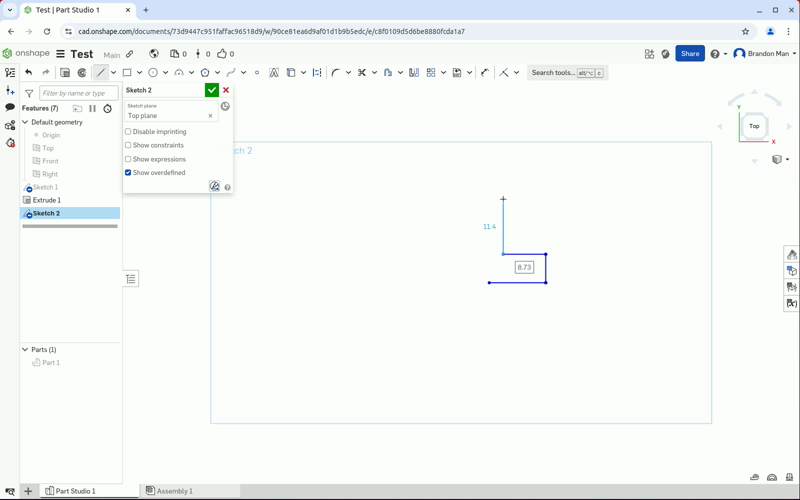
key_up(shift)
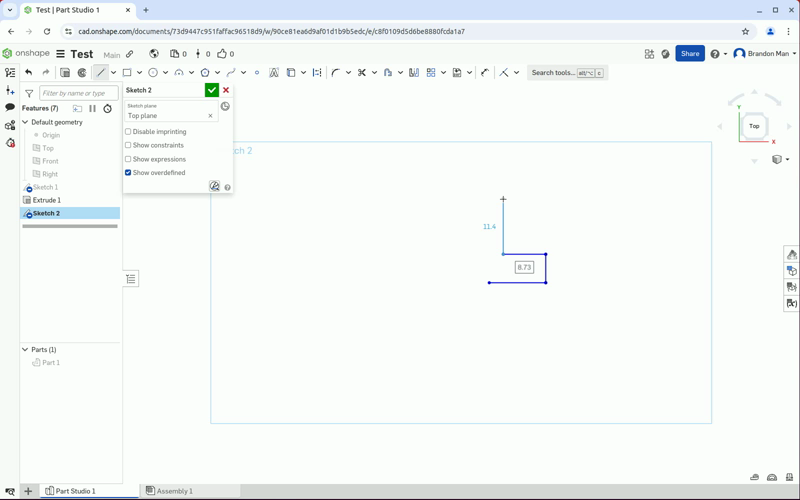
key_down(shift)
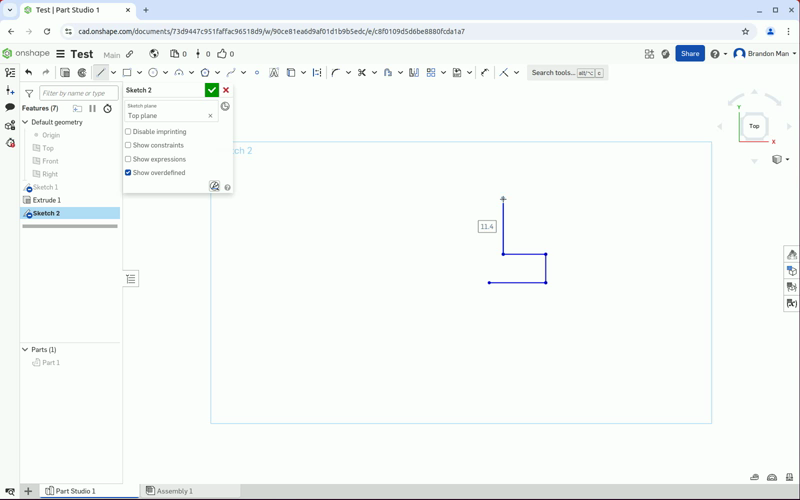
mouse_move(533, 198)
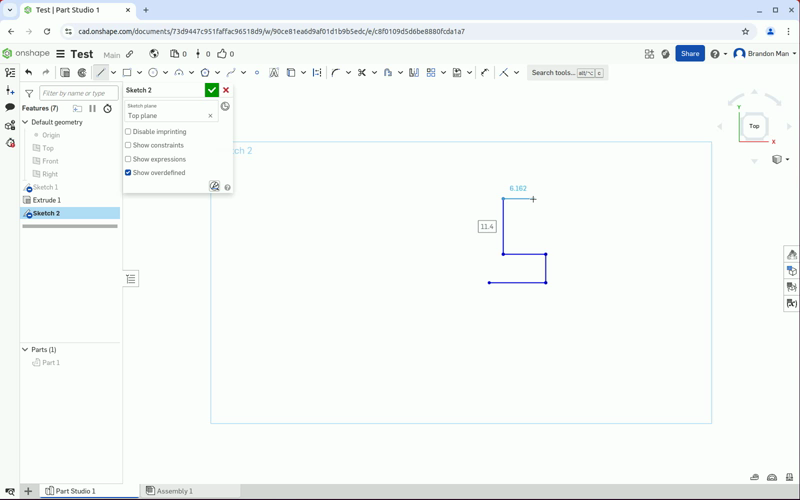
mouse_move(545, 198)
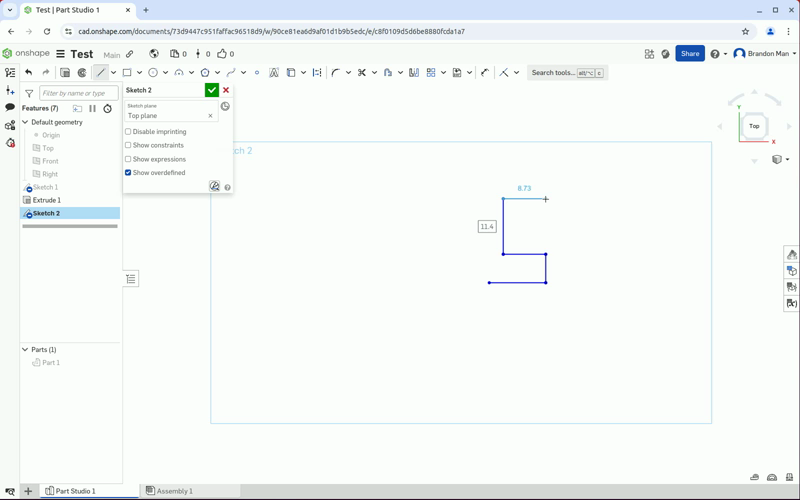
click(545, 198)
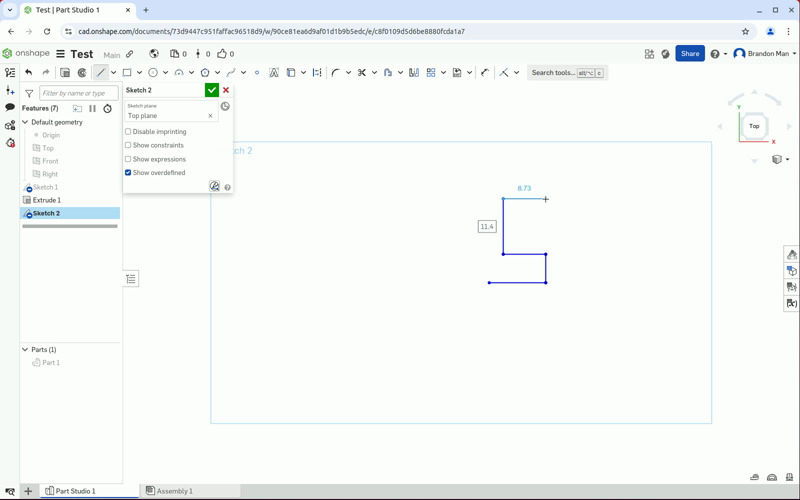
key_up(shift)
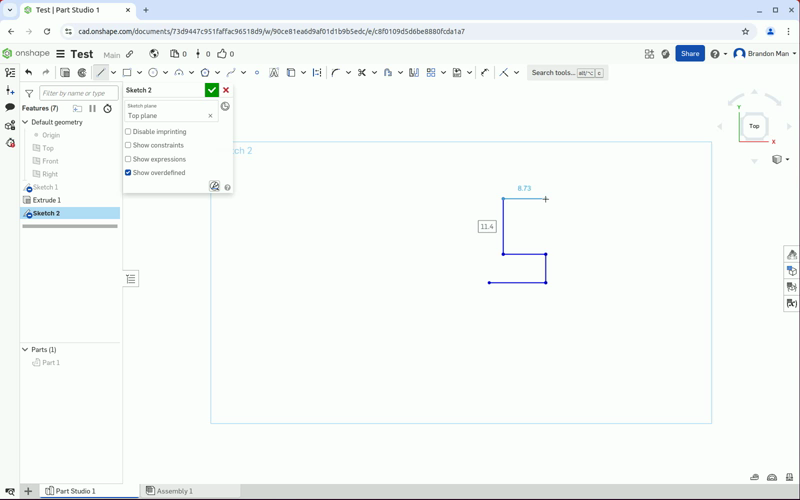
key_down(shift)
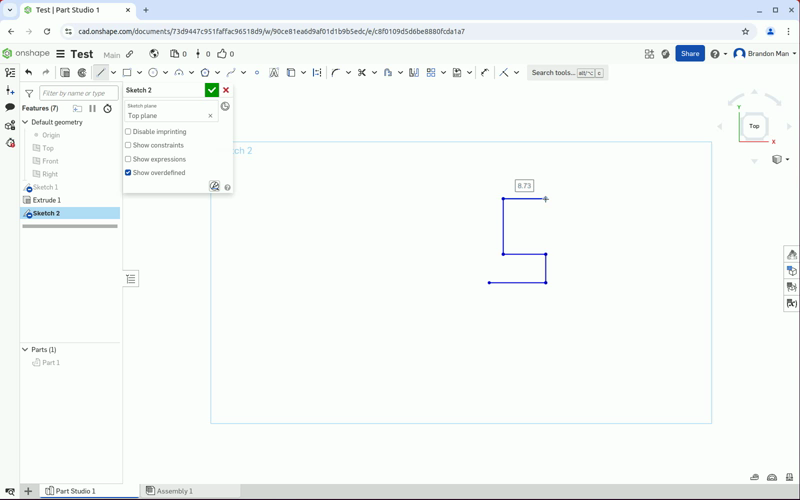
mouse_move(575, 198)
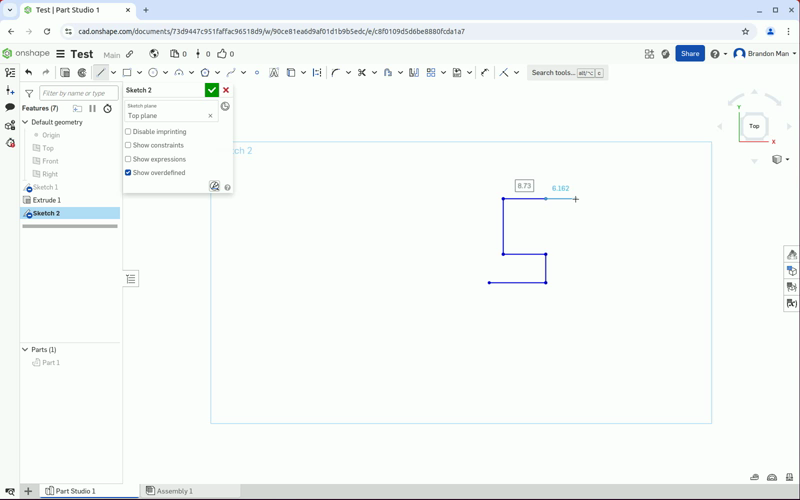
mouse_move(545, 170)
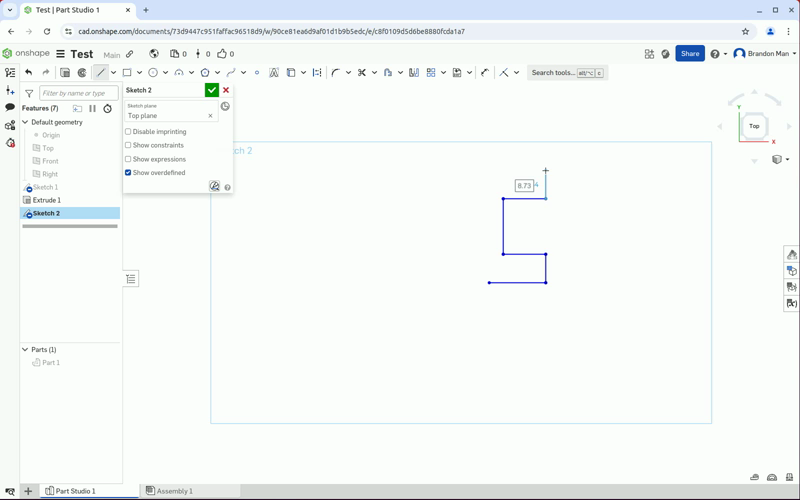
click(545, 170)
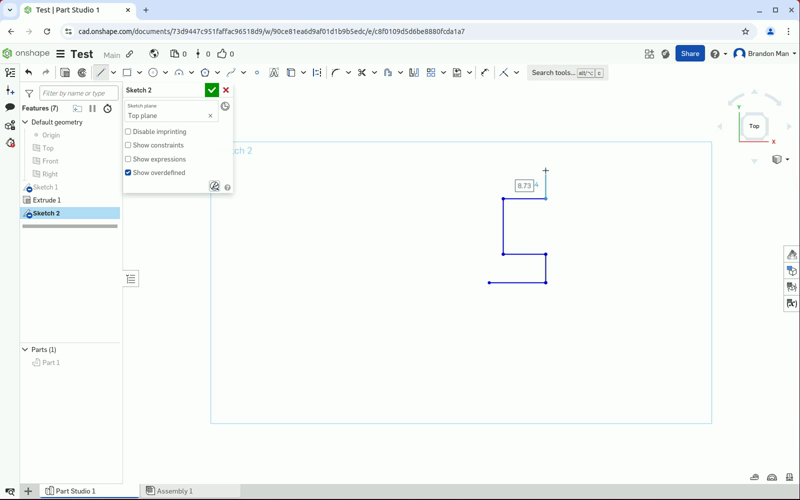
key_up(shift)
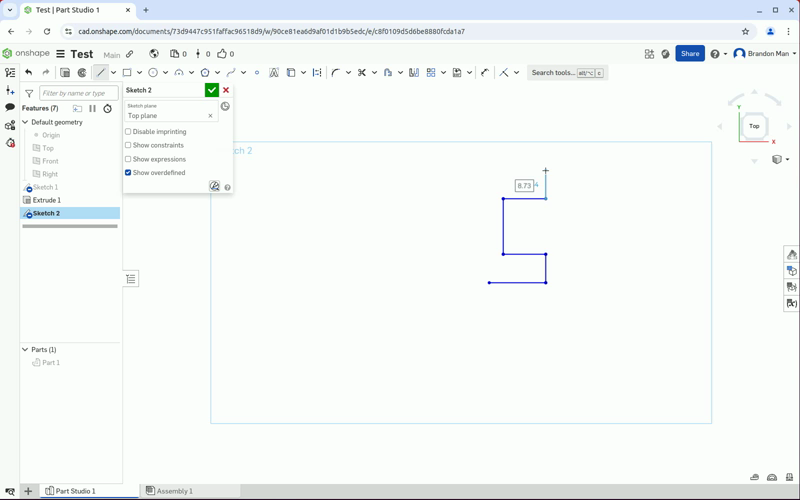
key_down(shift)
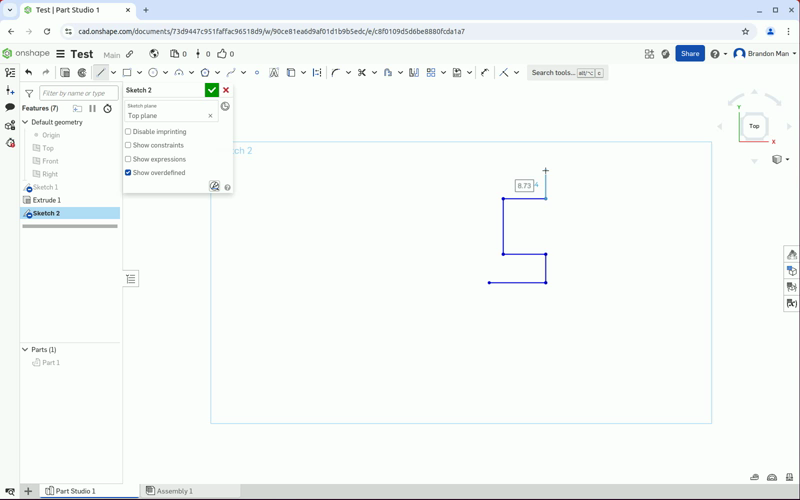
mouse_move(575, 170)
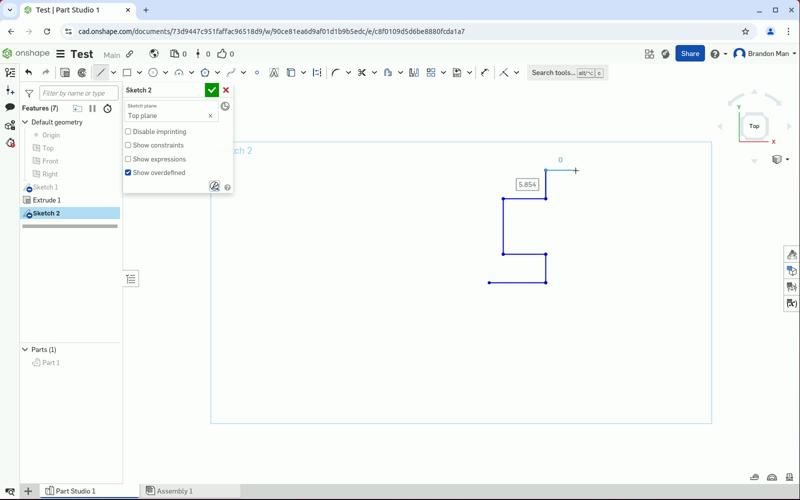
mouse_move(489, 170)
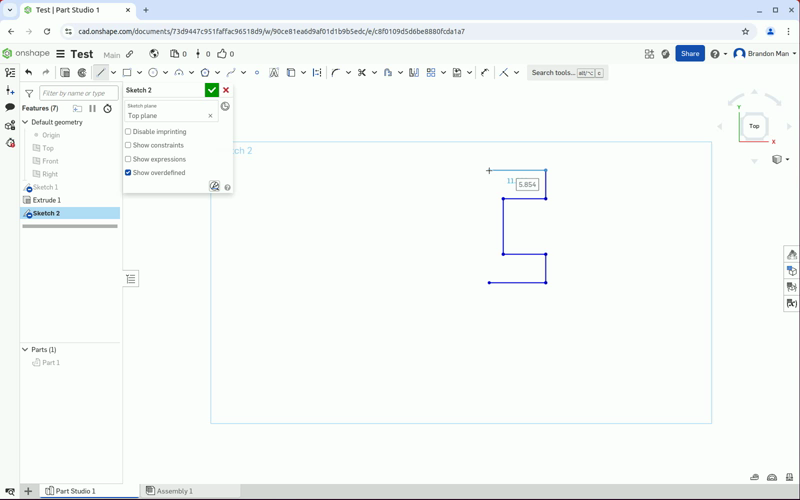
click(489, 170)
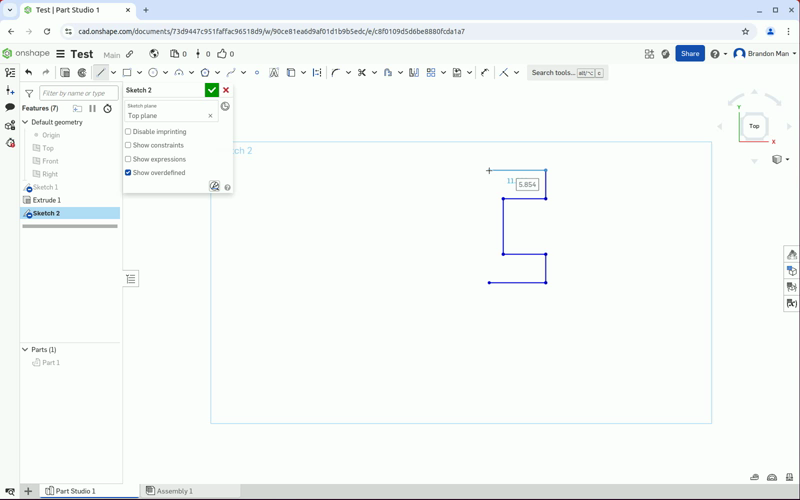
key_up(shift)
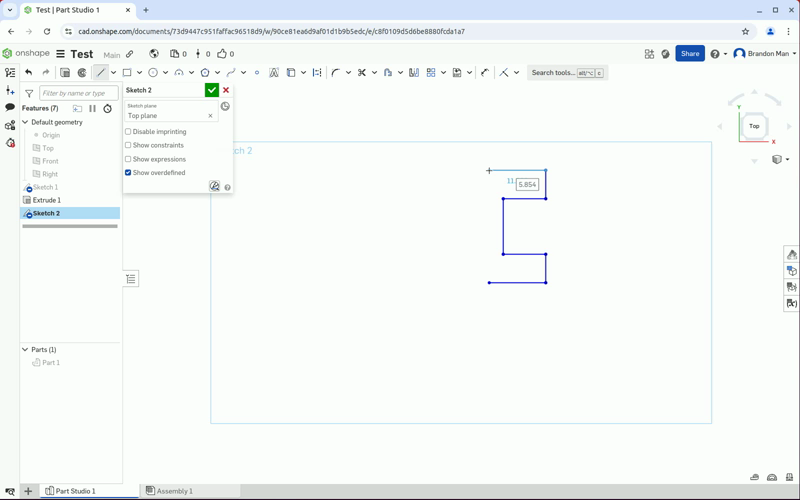
key_down(shift)
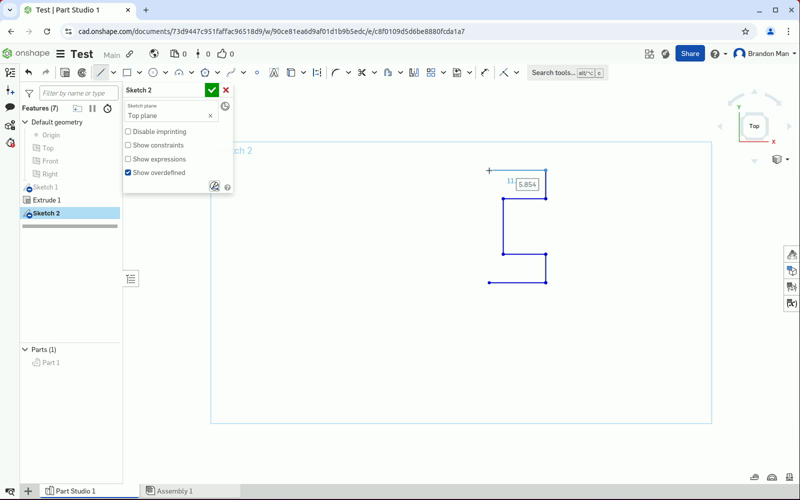
mouse_move(489, 282)
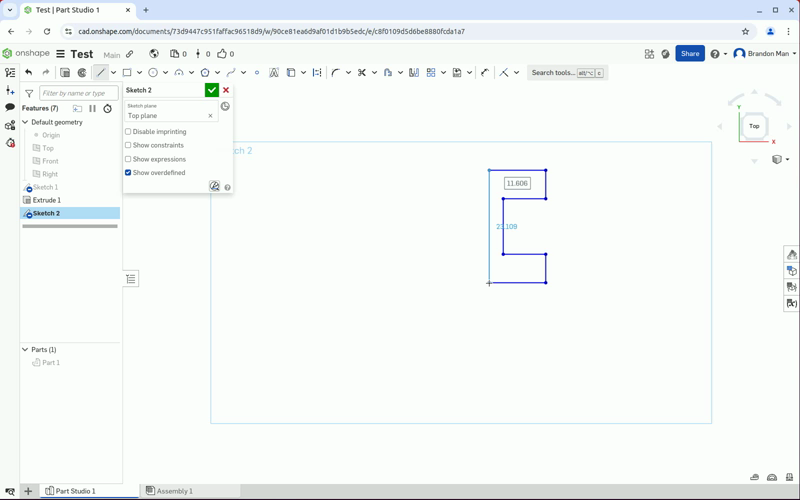
key_up(shift)
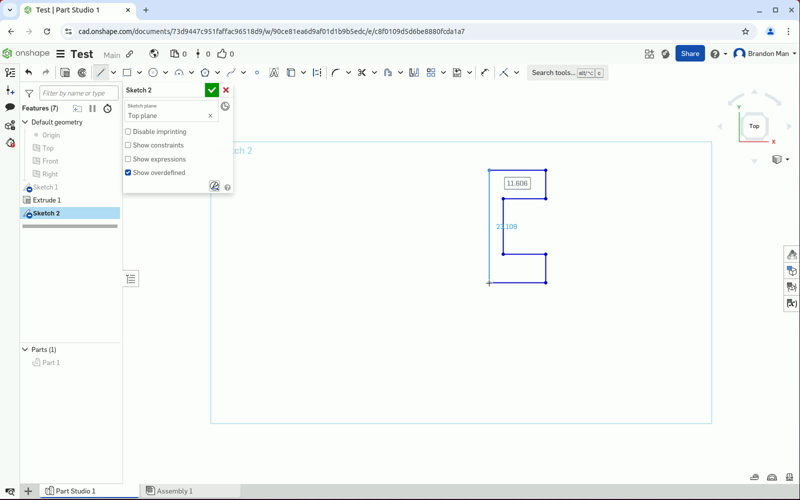
click(489, 282)
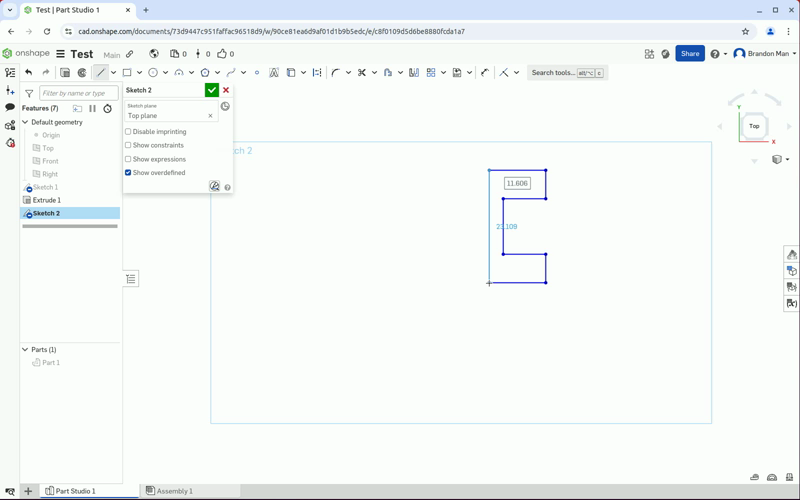
key(esc)
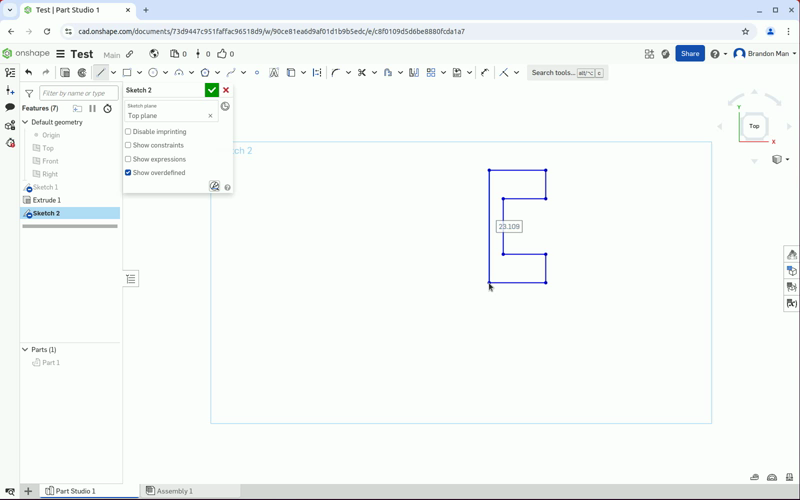
mouse_move(494, 179)
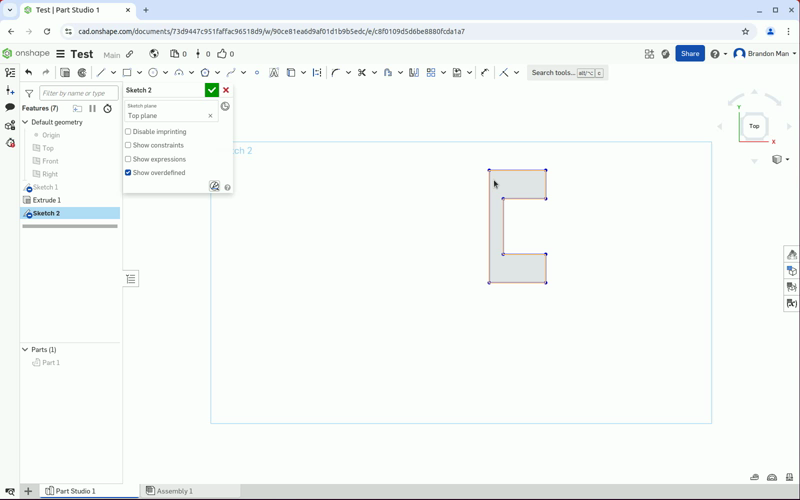
click(494, 179)
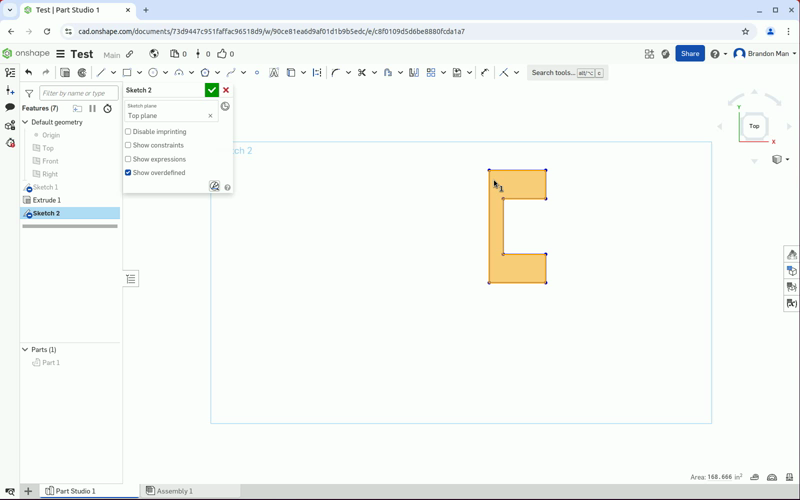
mouse_move(73, 352)
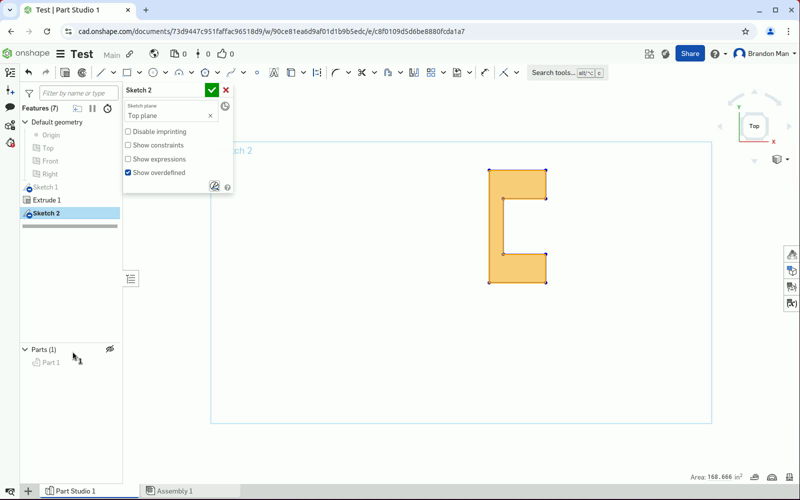
key(shift+y)
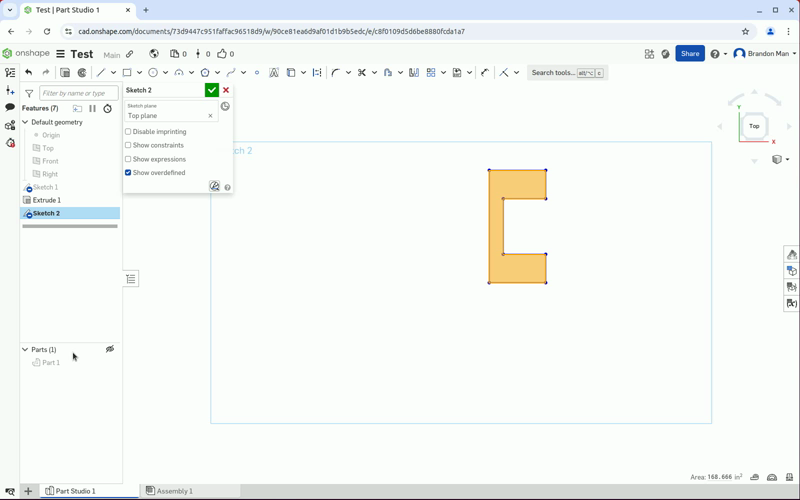
key(shift+e)
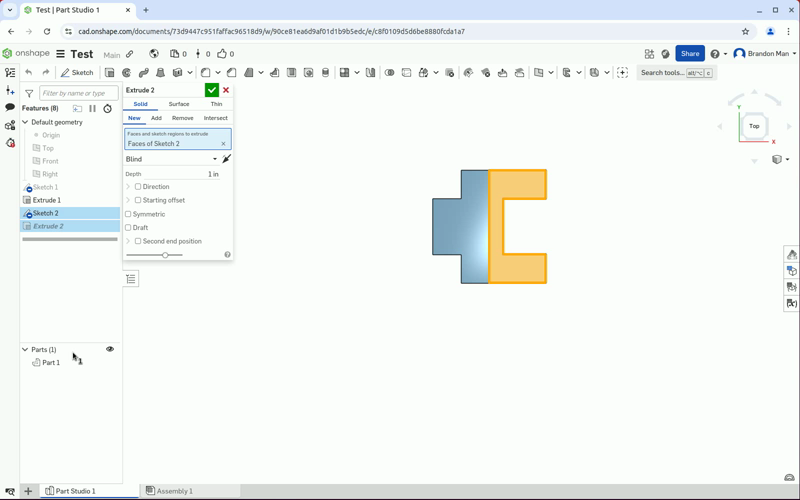
mouse_move(143, 106)
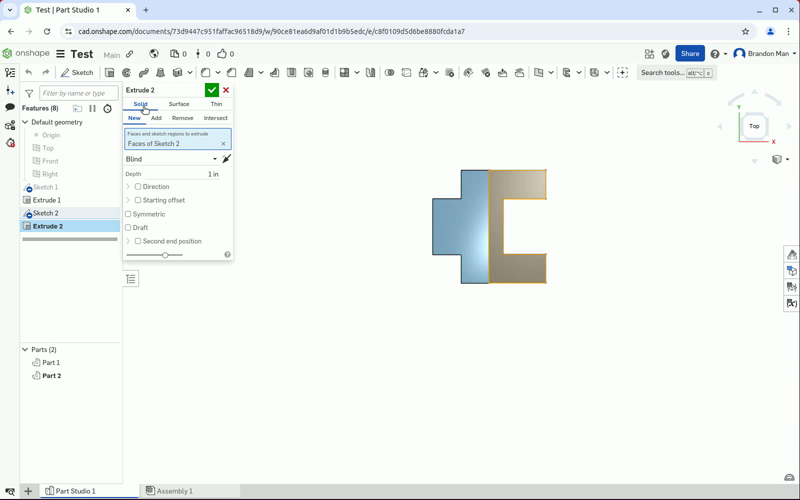
click(143, 106)
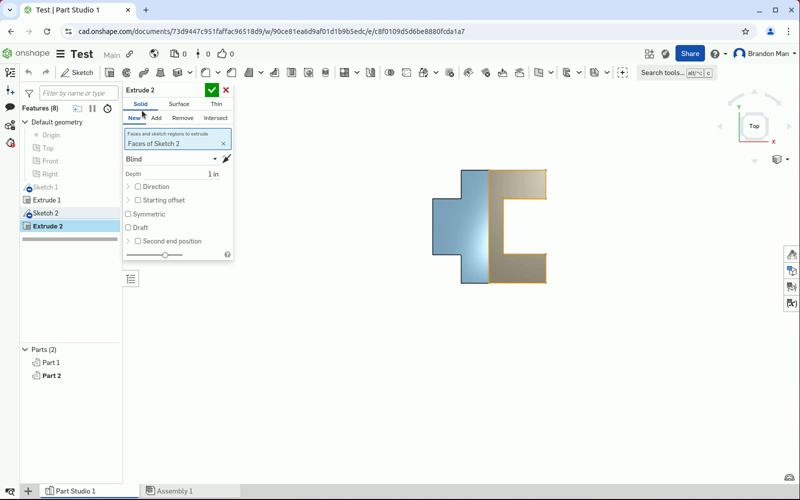
mouse_move(137, 120)
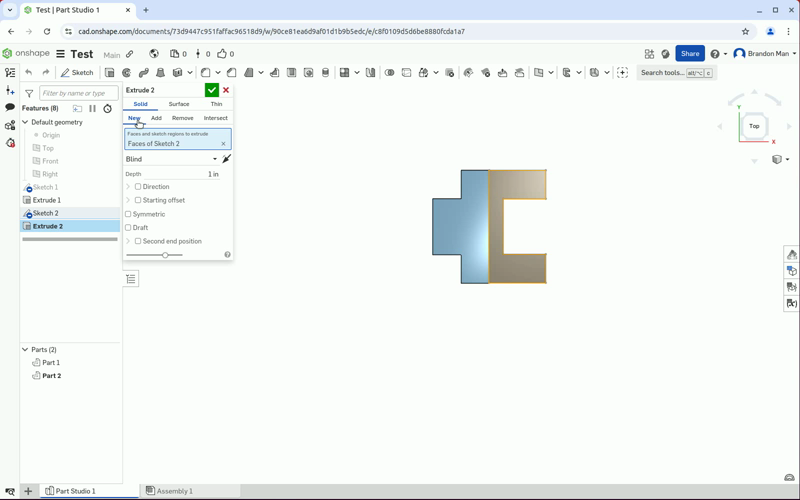
click(137, 120)
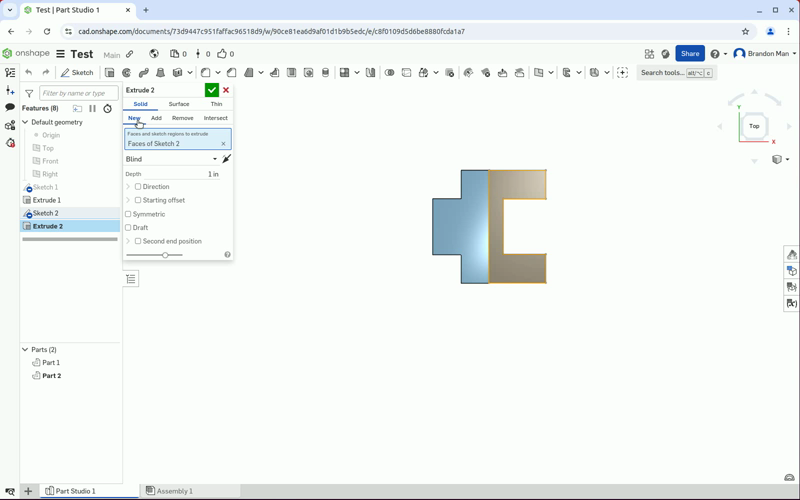
key(tab, 4)
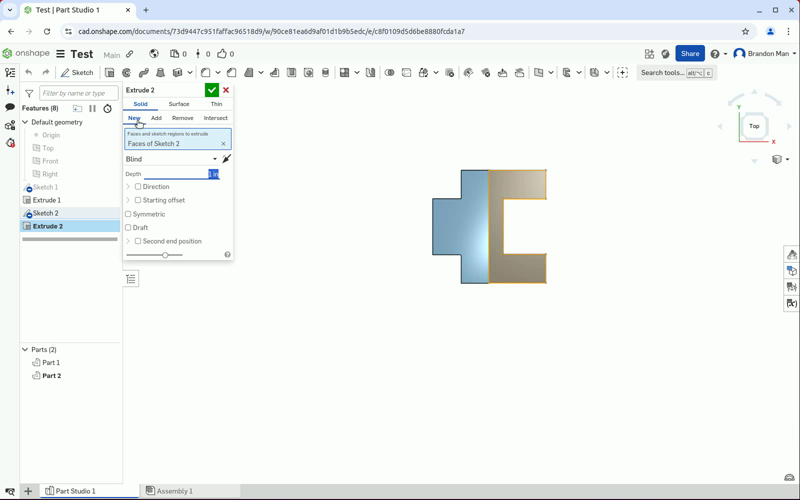
text(23.108)
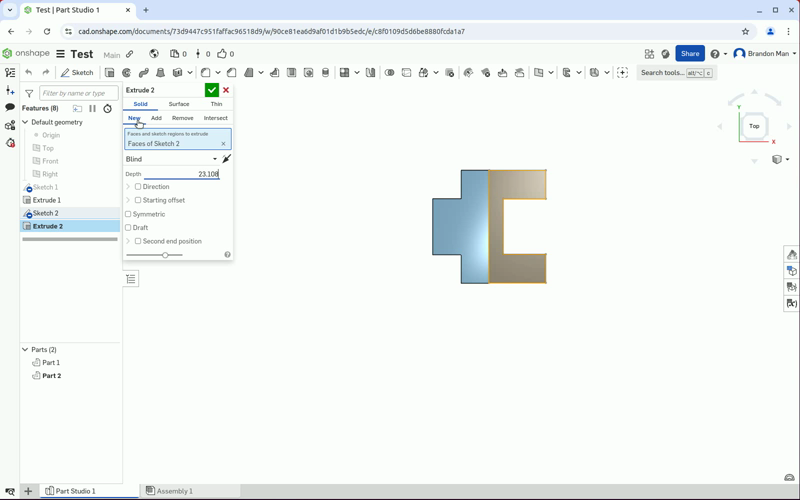
key(enter)
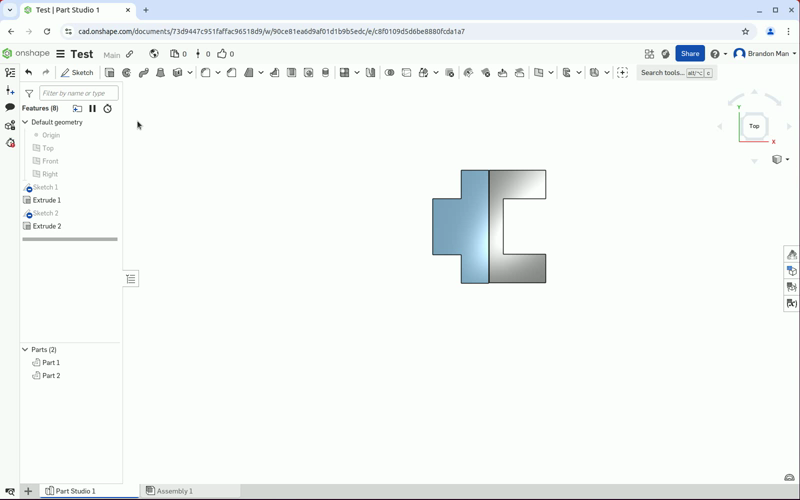
key(shift+h)
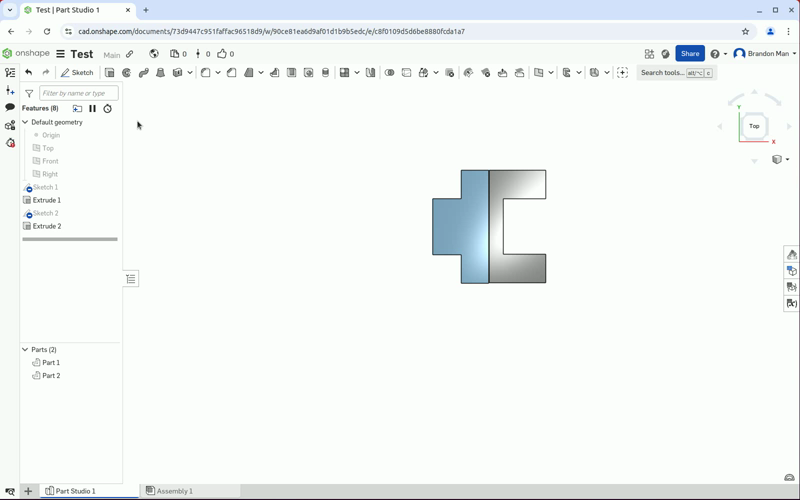
key(shift+h)
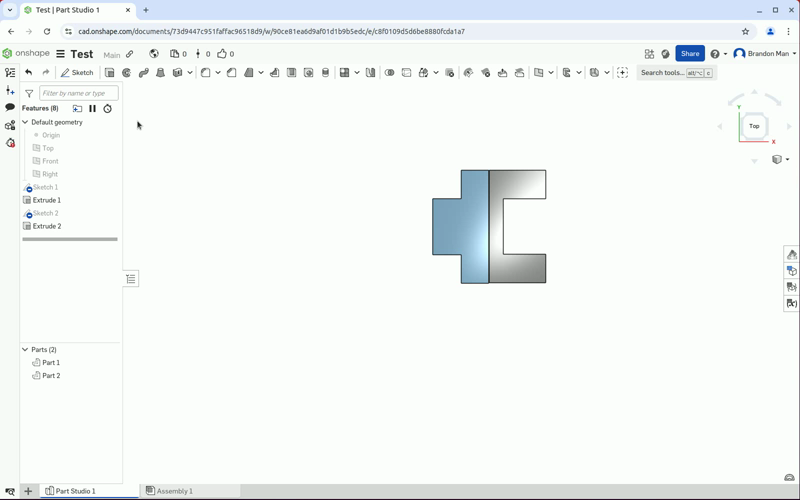
key(shift+7)
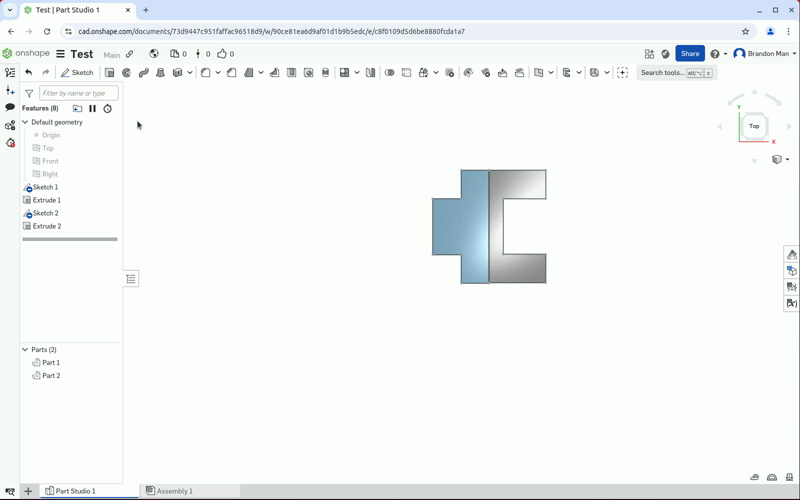
key(up, 3)
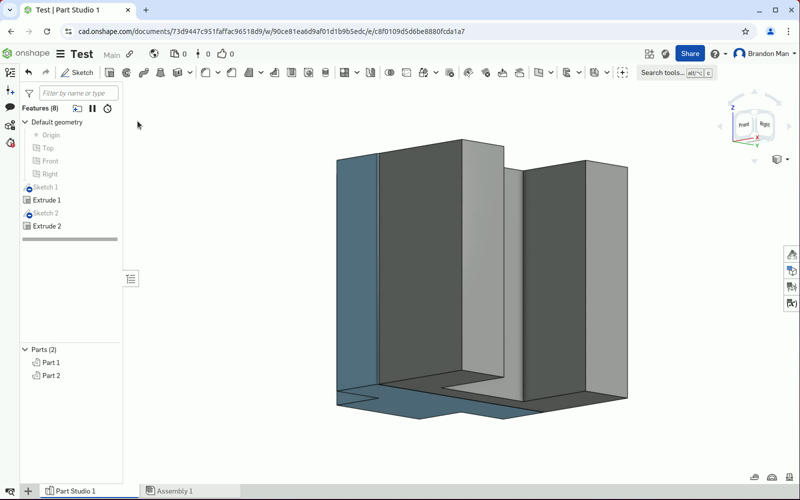
key(left, 3)
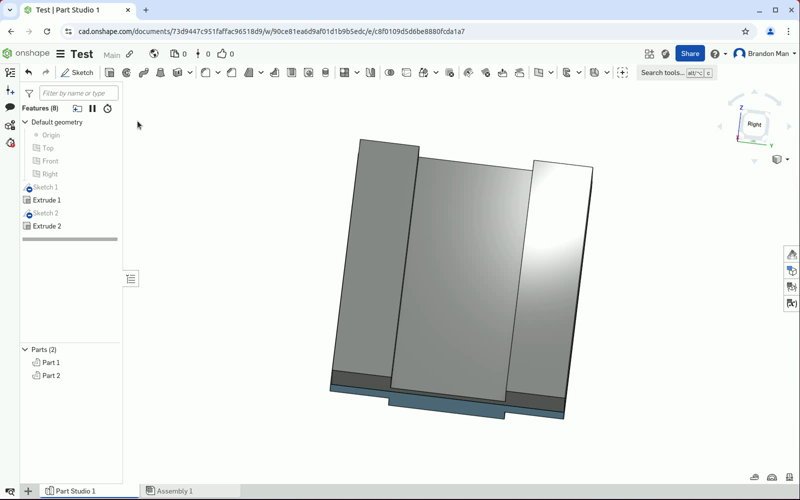
key(right, 3)
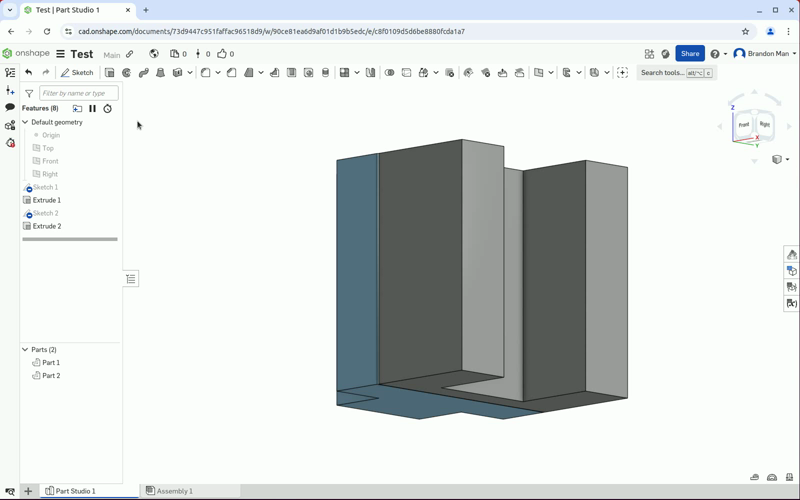
key(down, 3)
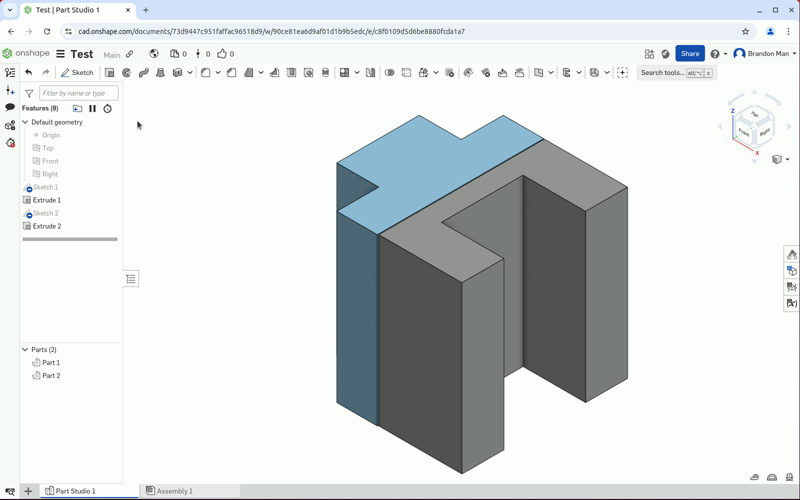
mouse_move(73, 189)
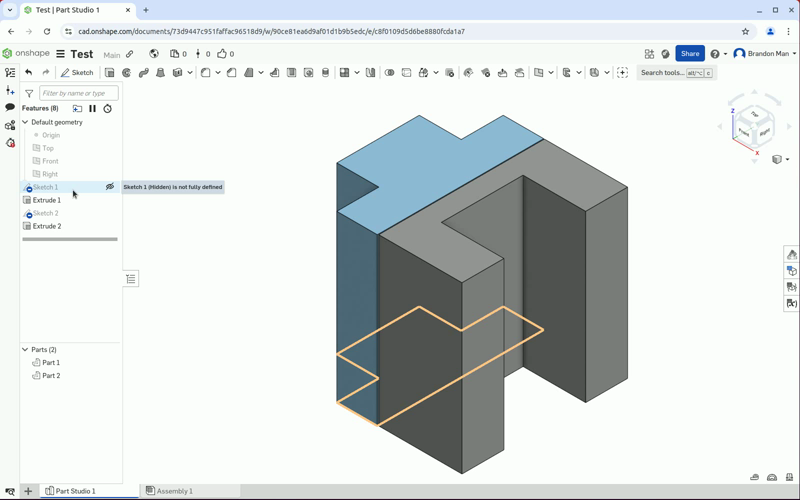
click(73, 189)